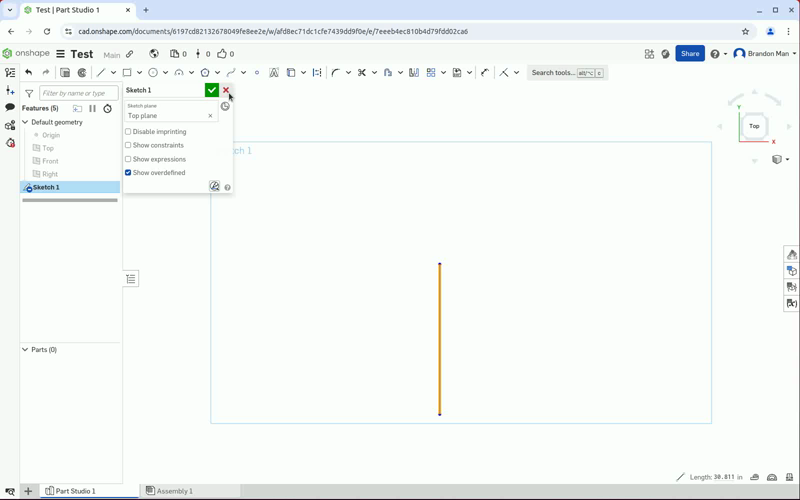
key(shift+h)
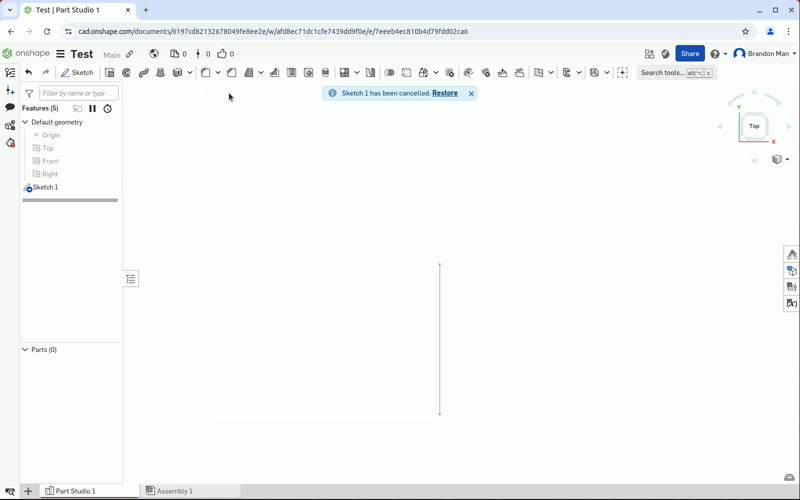
key(shift+s)
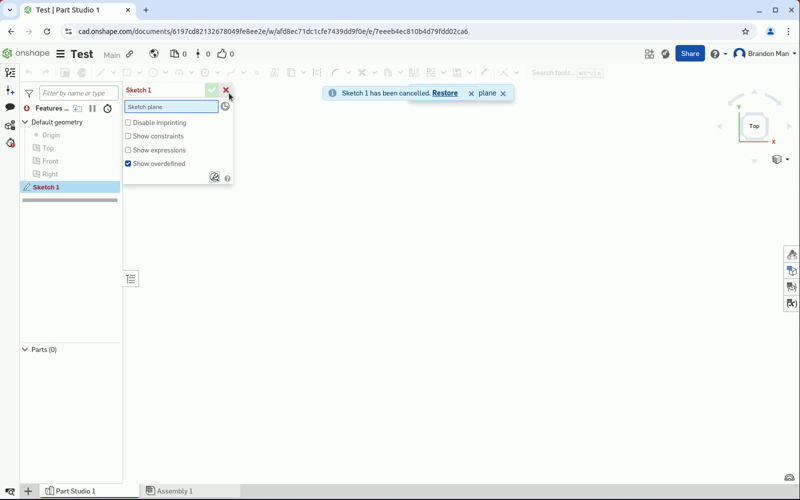
mouse_move(73, 150)
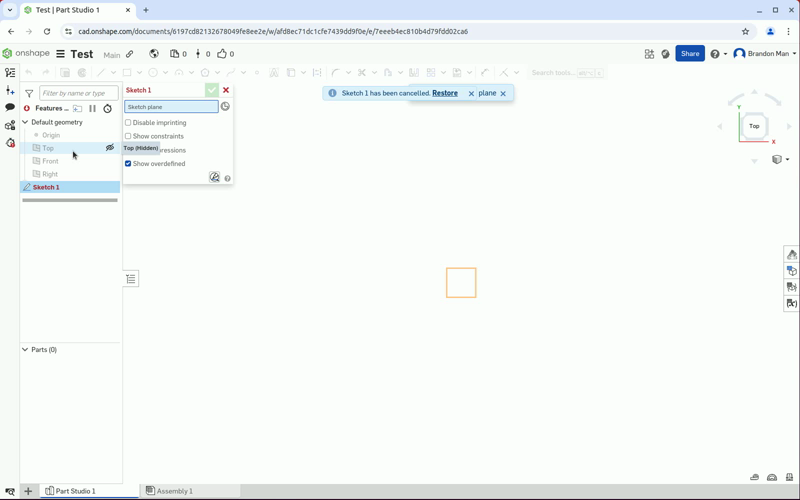
click(73, 150)
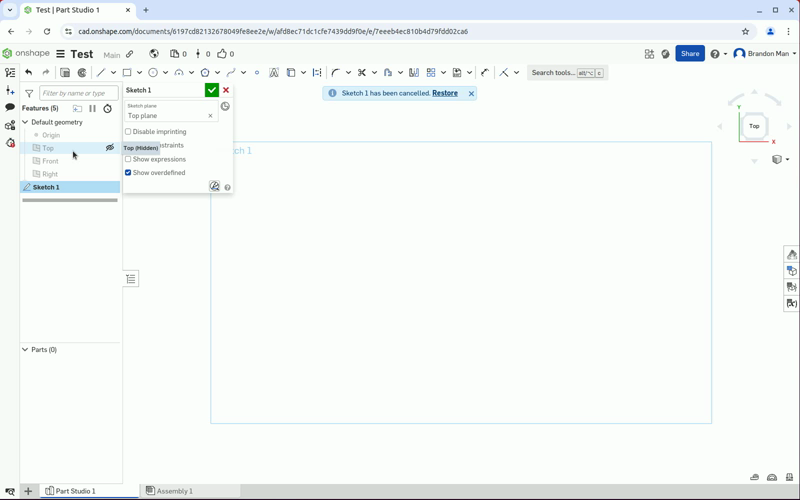
mouse_move(73, 352)
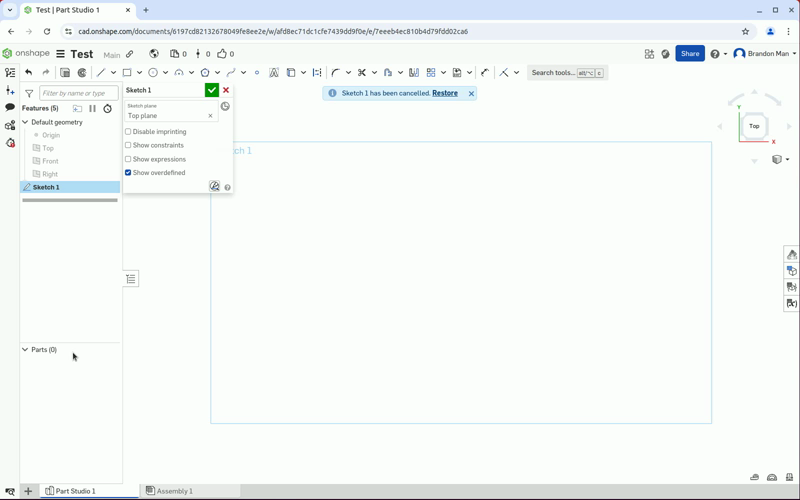
key(y)
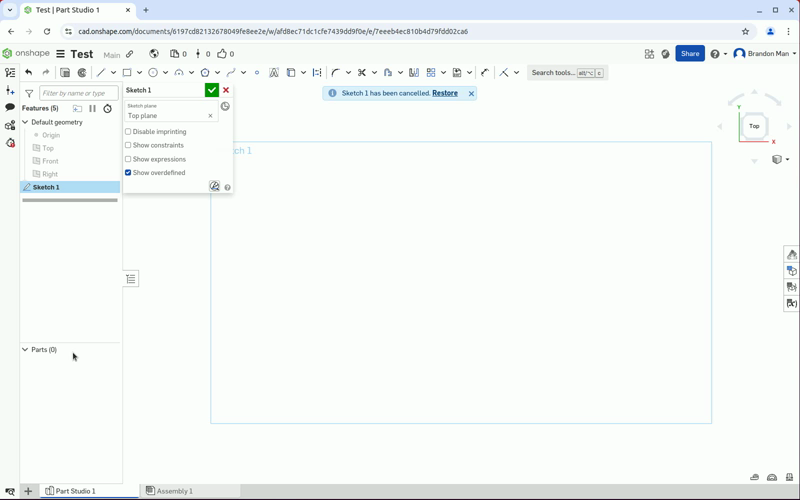
key(c)
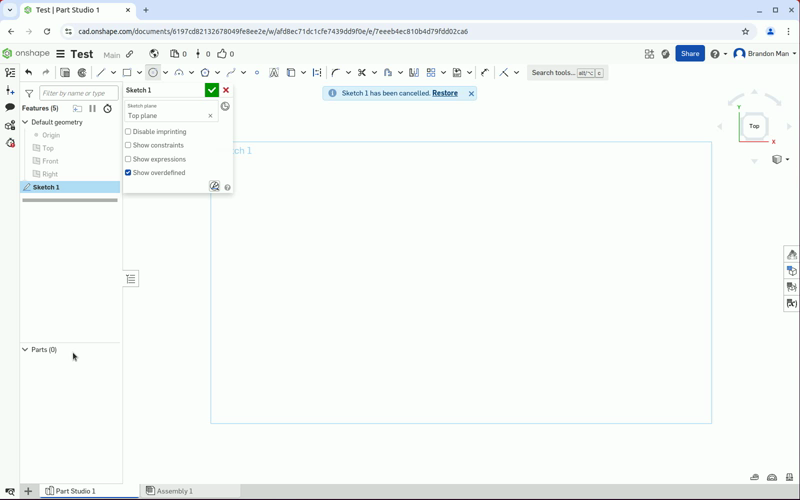
key_down(shift)
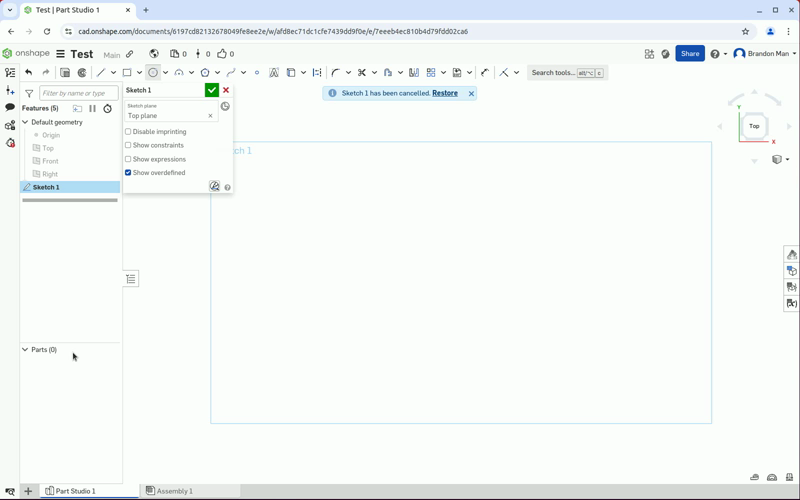
mouse_move(461, 282)
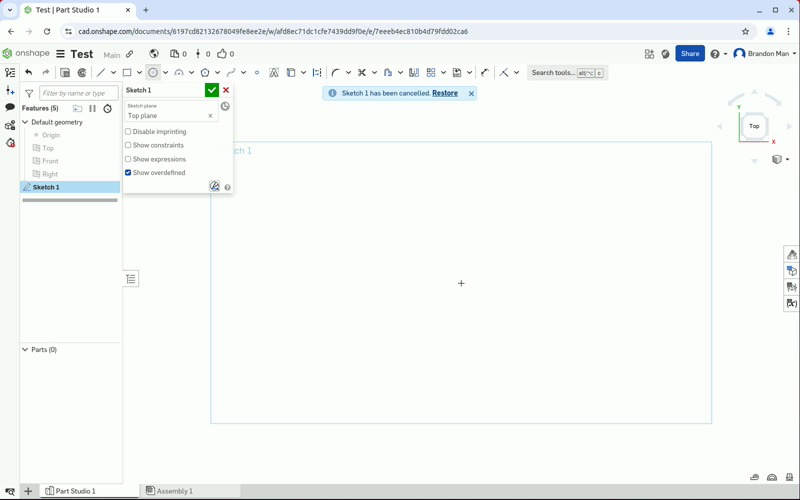
click(461, 282)
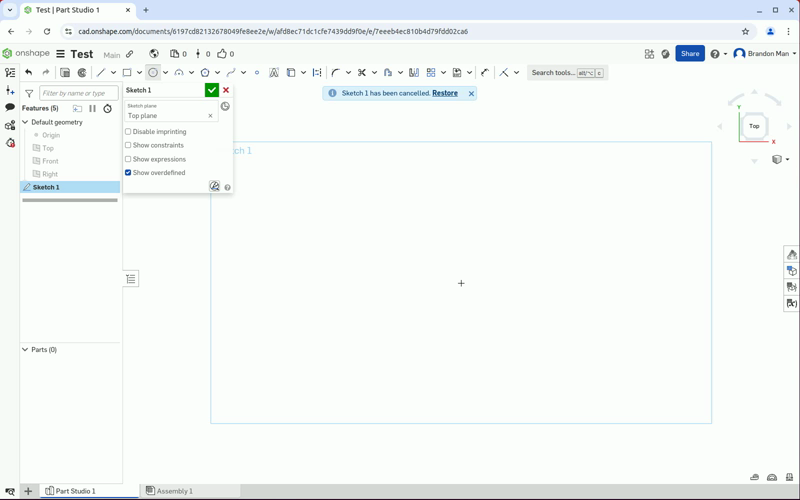
key_up(shift)
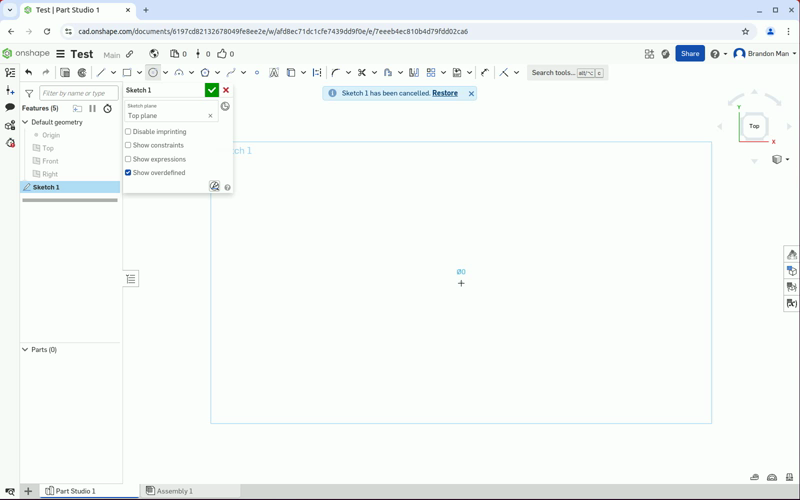
mouse_move(465, 282)
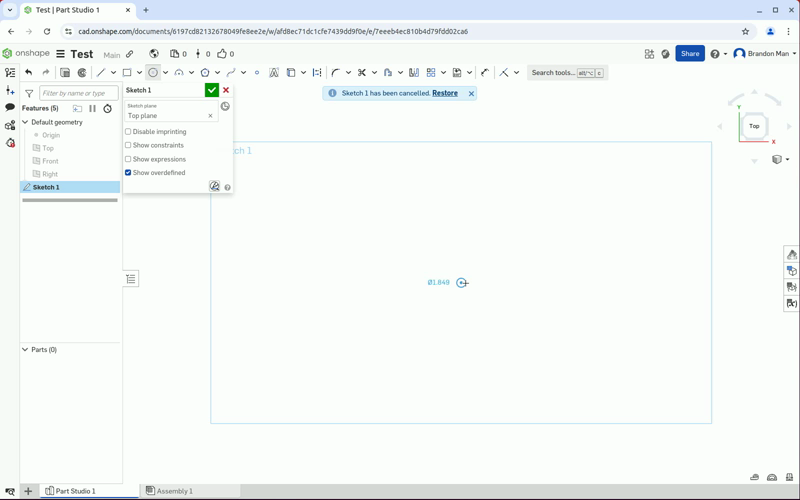
click(465, 282)
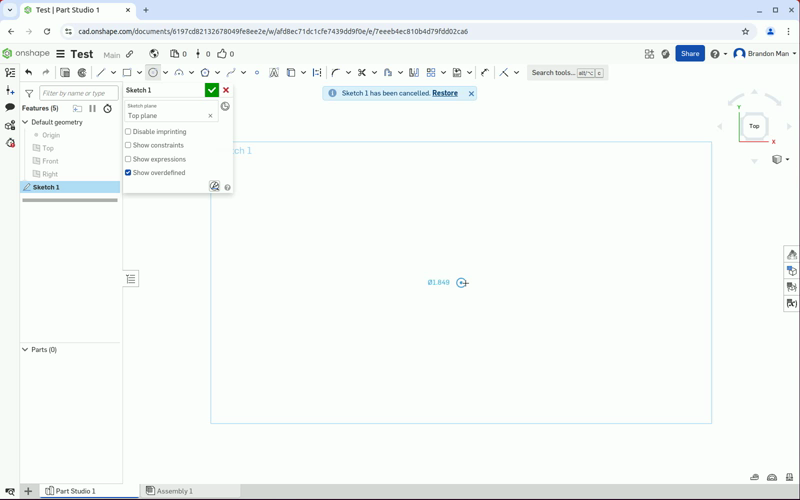
key(esc)
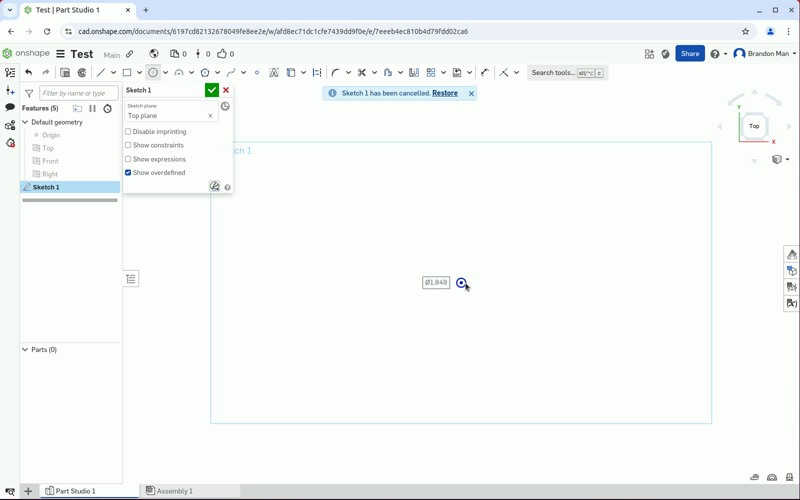
mouse_move(463, 283)
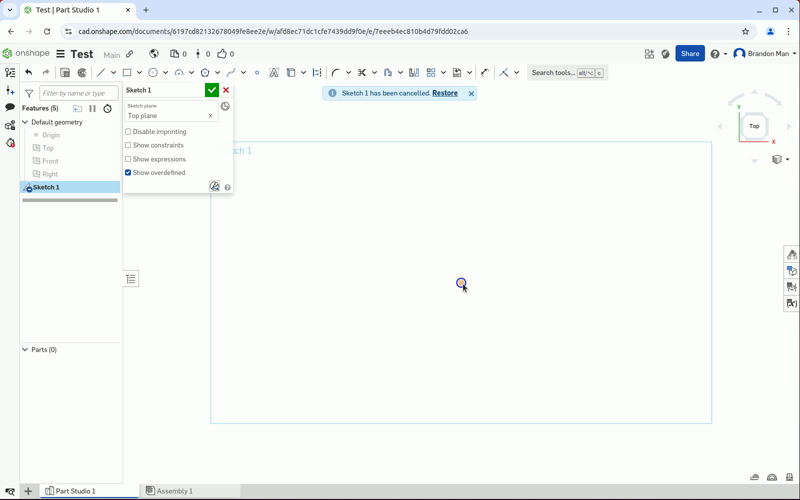
scroll(6)
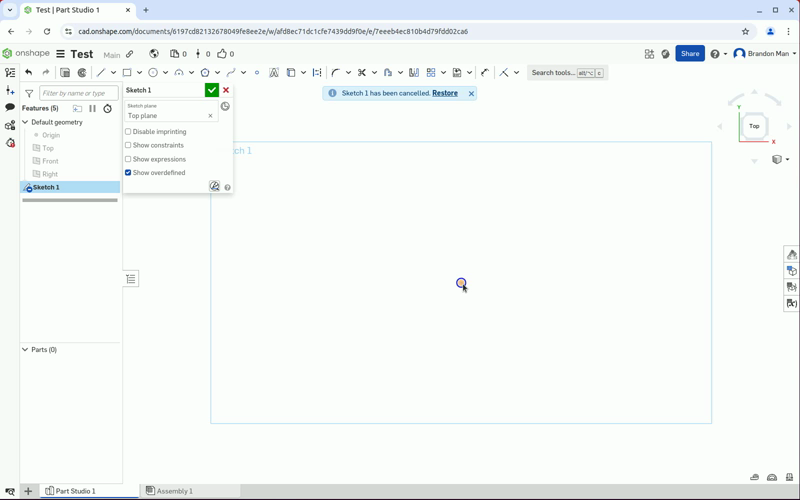
scroll(6)
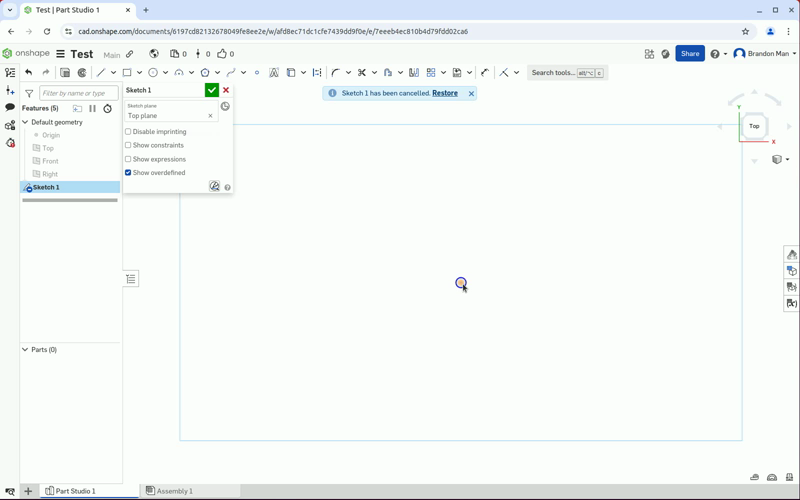
scroll(6)
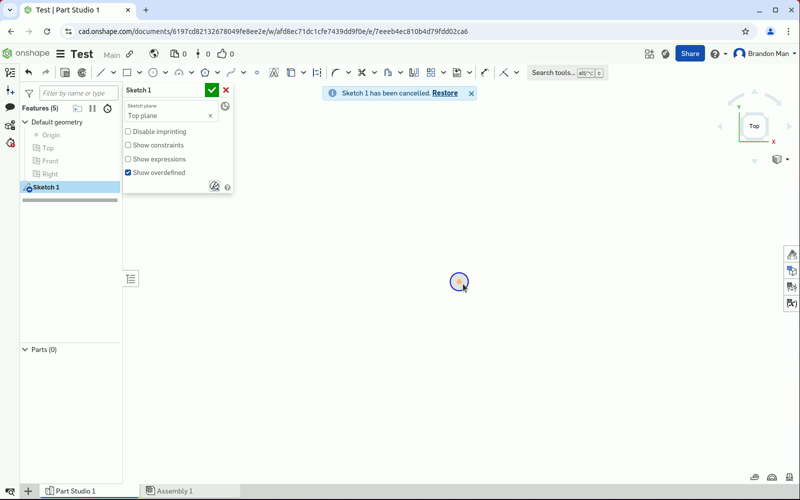
scroll(6)
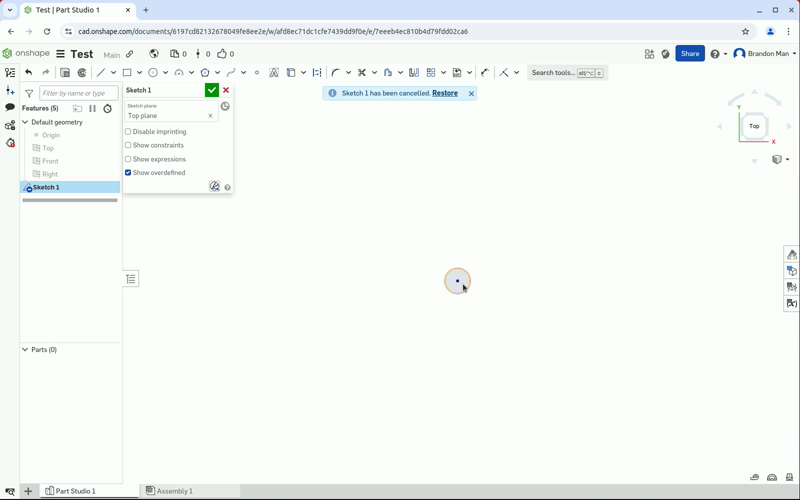
scroll(6)
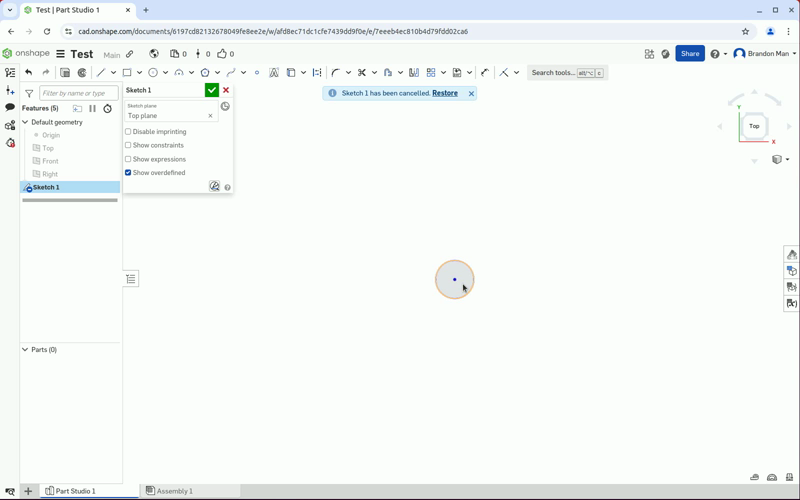
scroll(6)
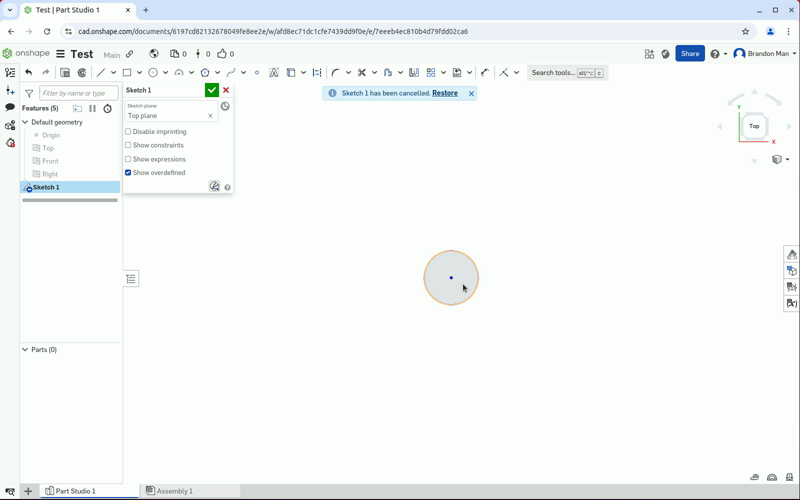
scroll(6)
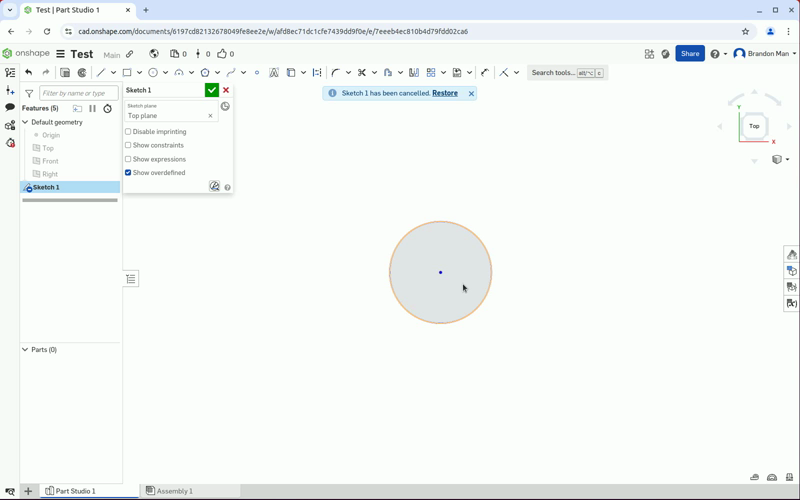
click(463, 283)
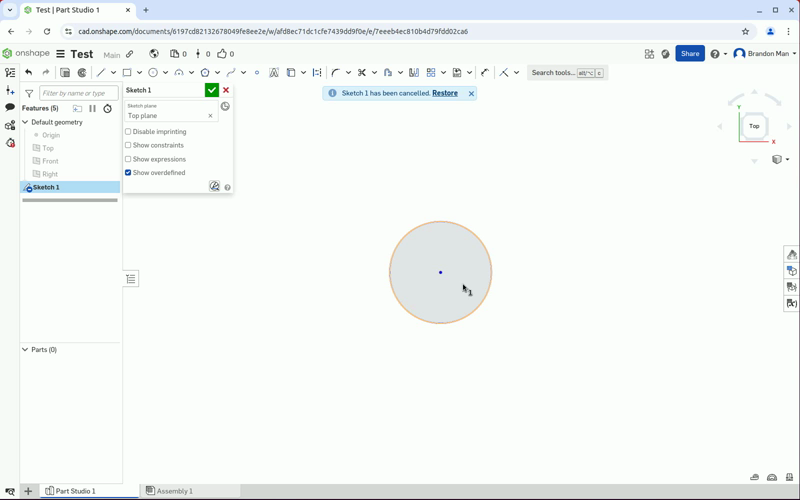
scroll(-6)
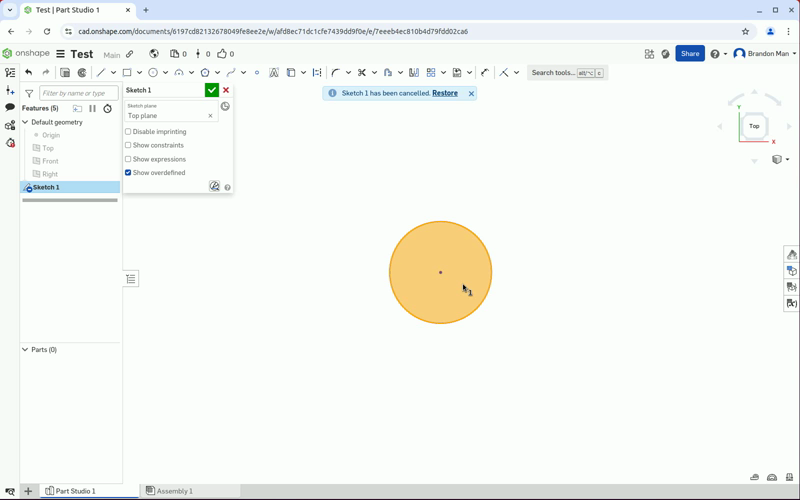
scroll(-6)
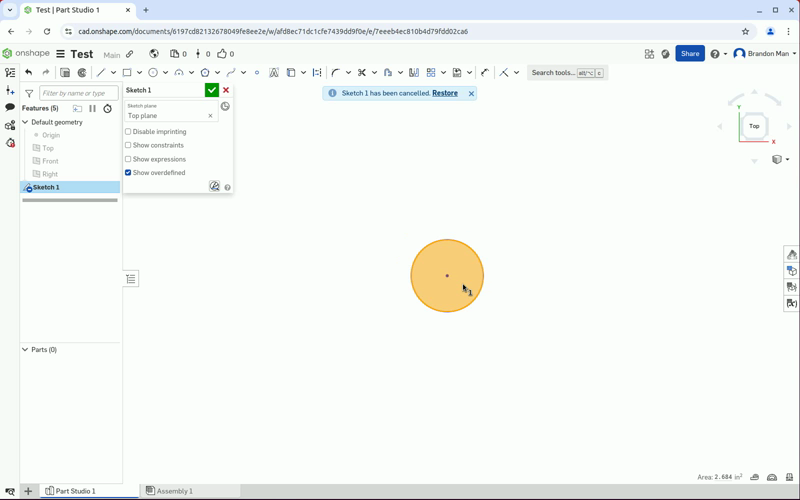
scroll(-6)
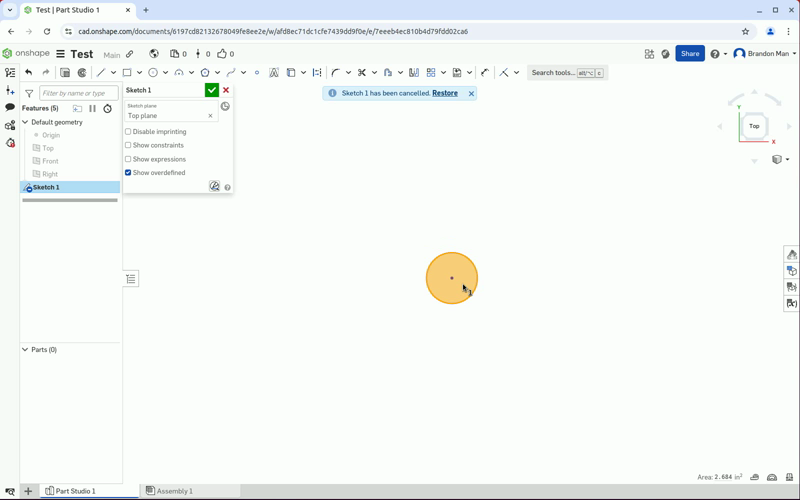
scroll(-6)
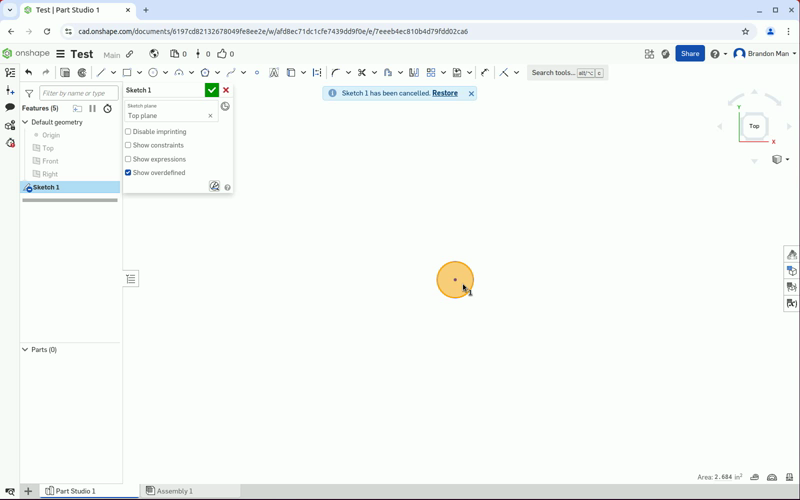
scroll(-6)
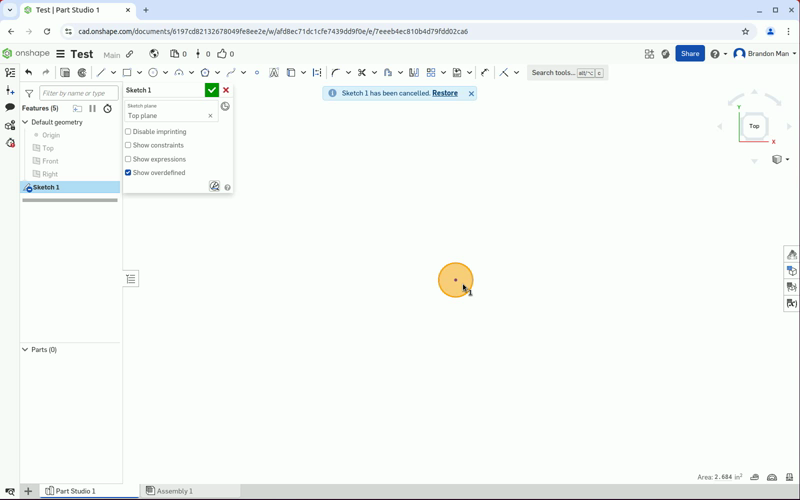
scroll(-6)
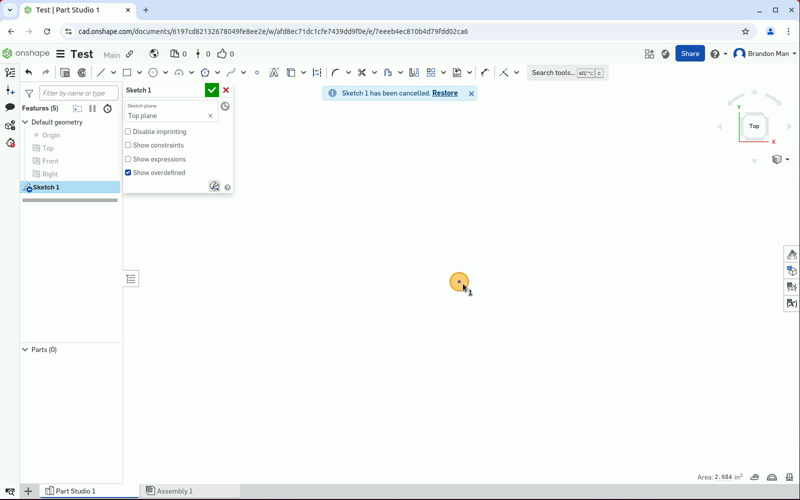
scroll(-6)
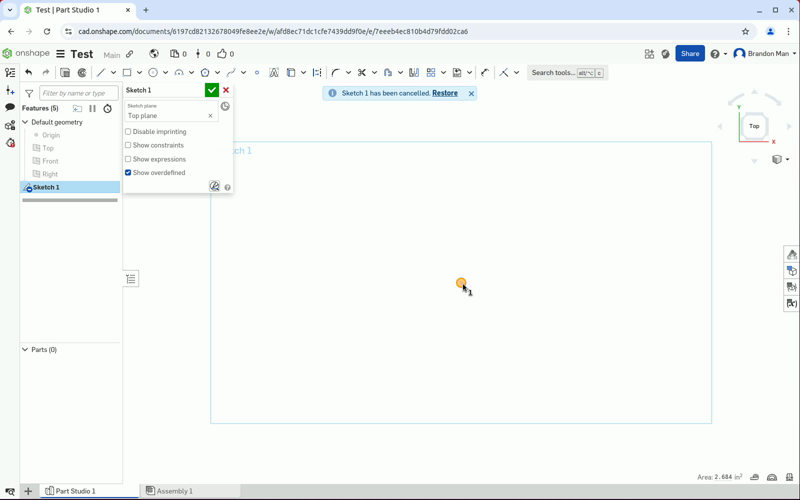
mouse_move(73, 352)
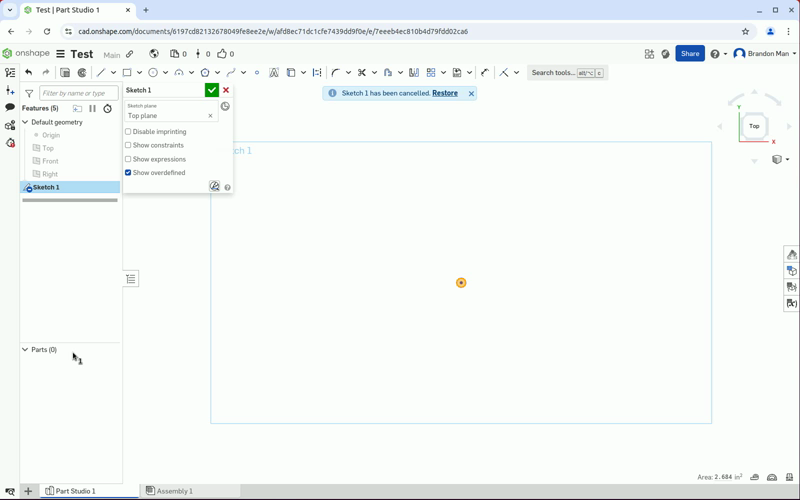
key(shift+y)
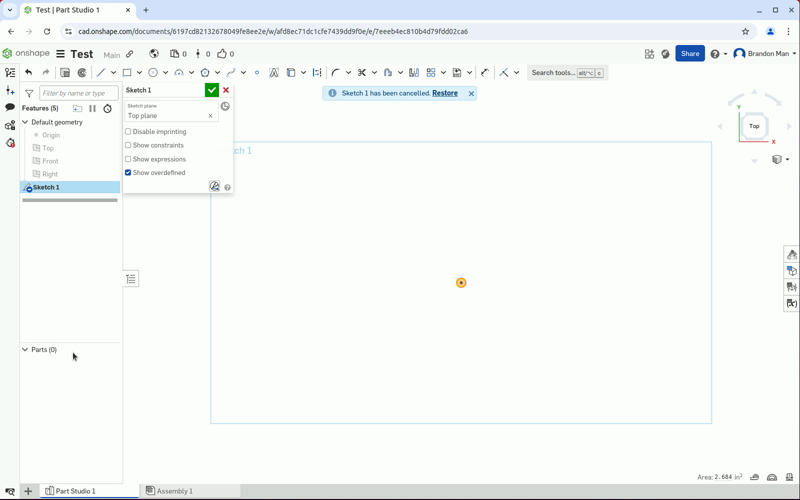
key(shift+e)
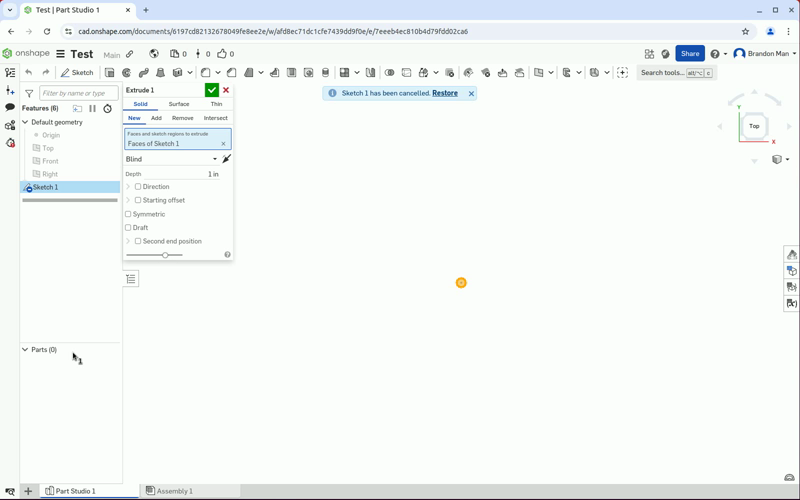
mouse_move(143, 106)
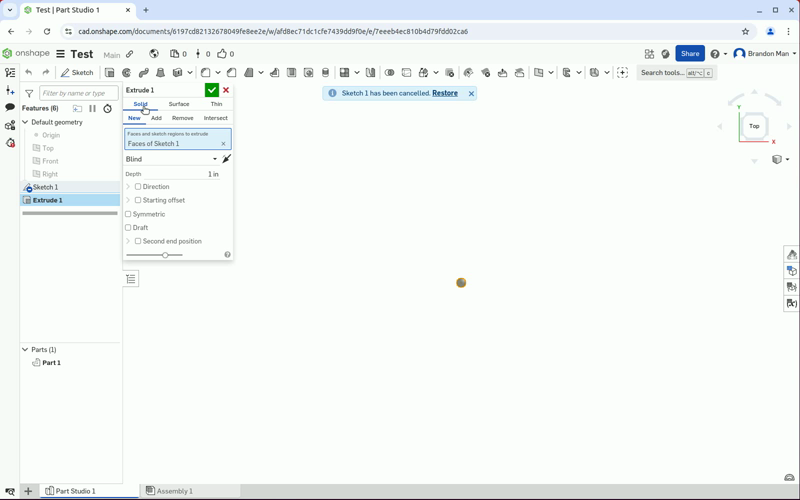
click(143, 106)
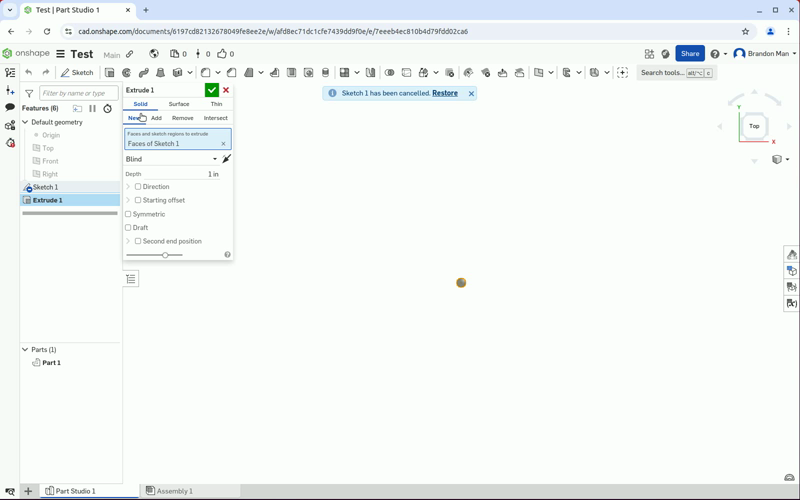
mouse_move(137, 120)
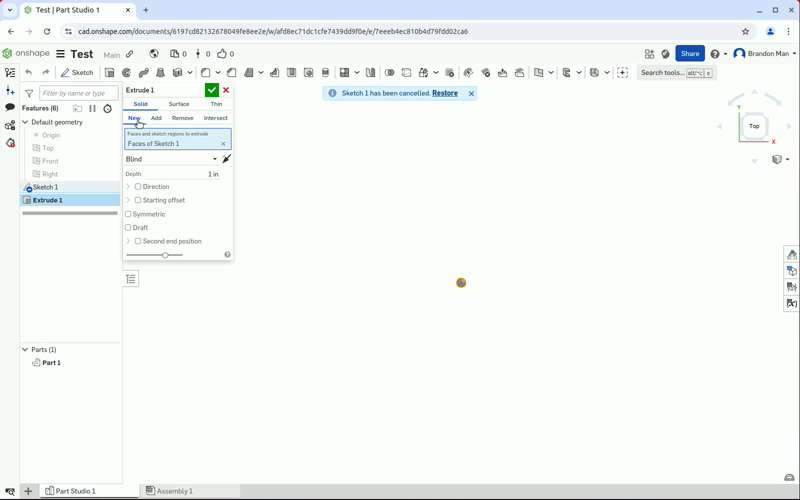
click(137, 120)
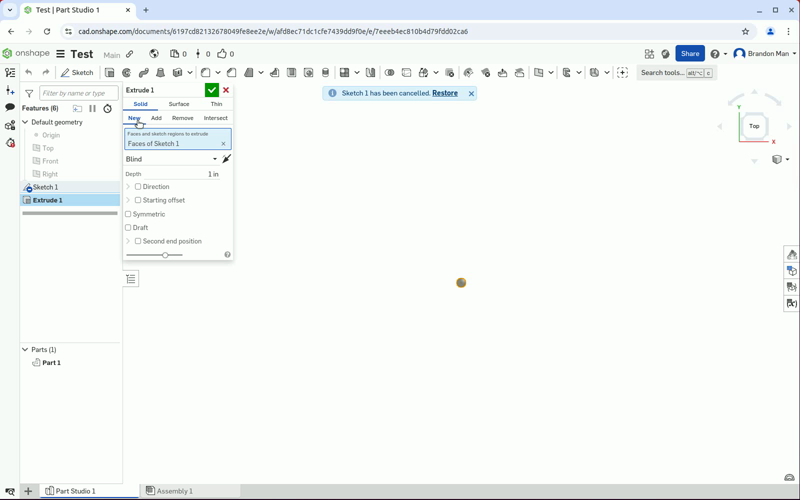
key(tab, 4)
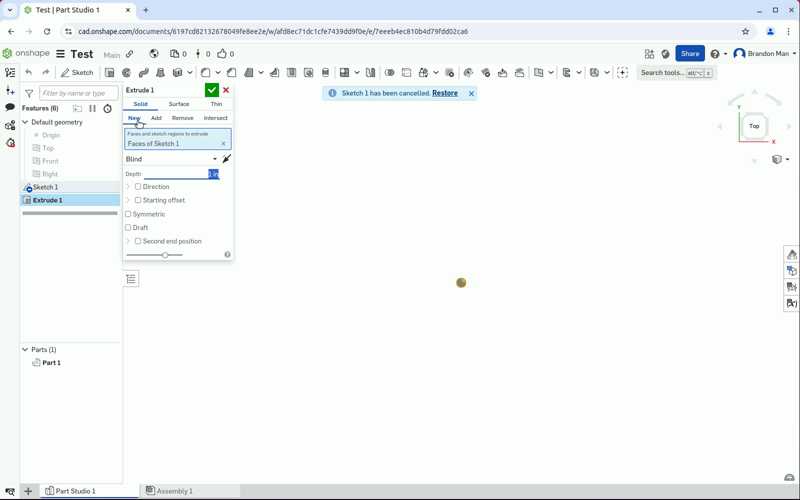
text(23.108)
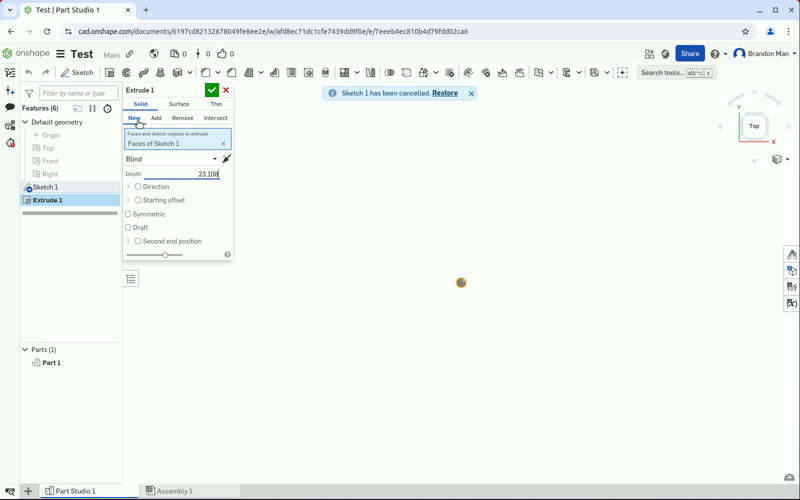
key(enter)
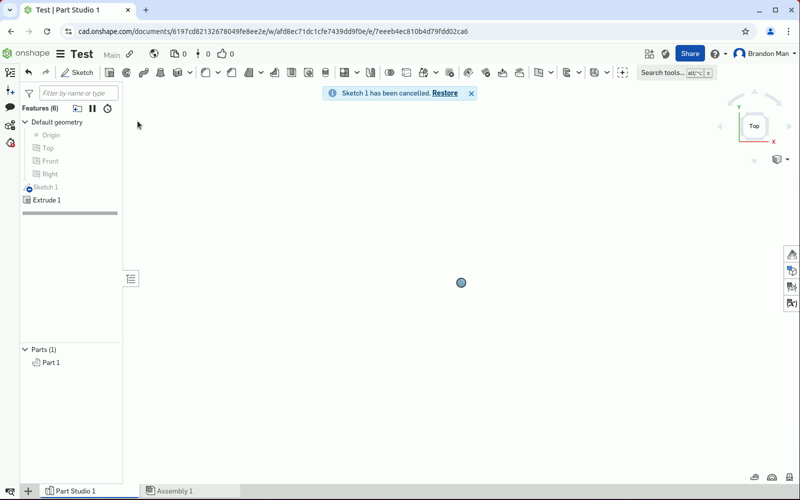
key(shift+h)
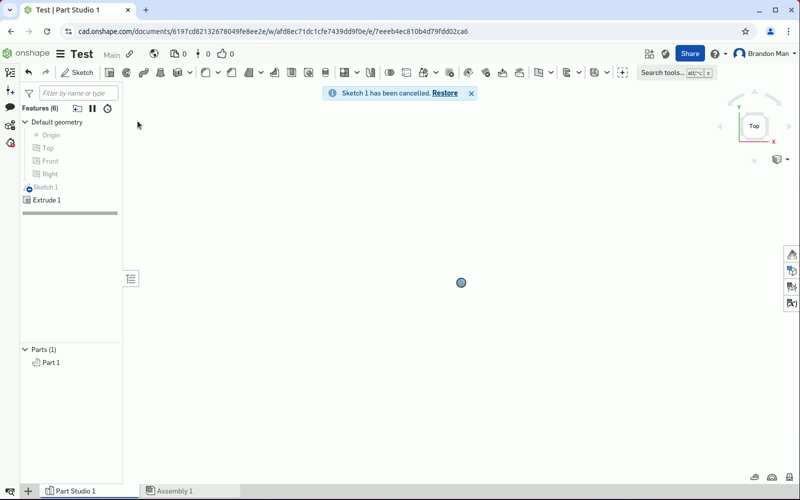
key(shift+h)
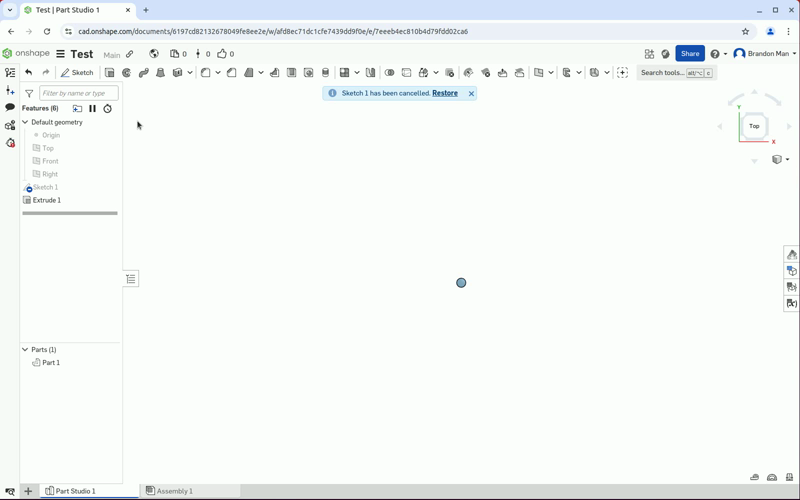
mouse_move(73, 189)
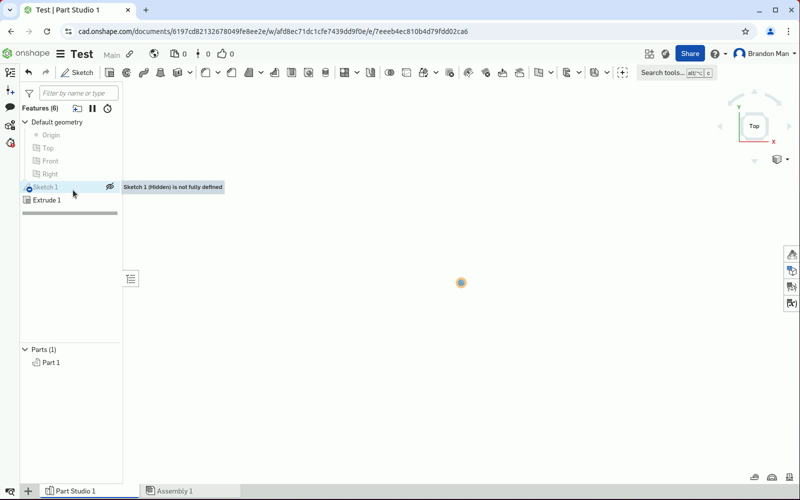
click(73, 189)
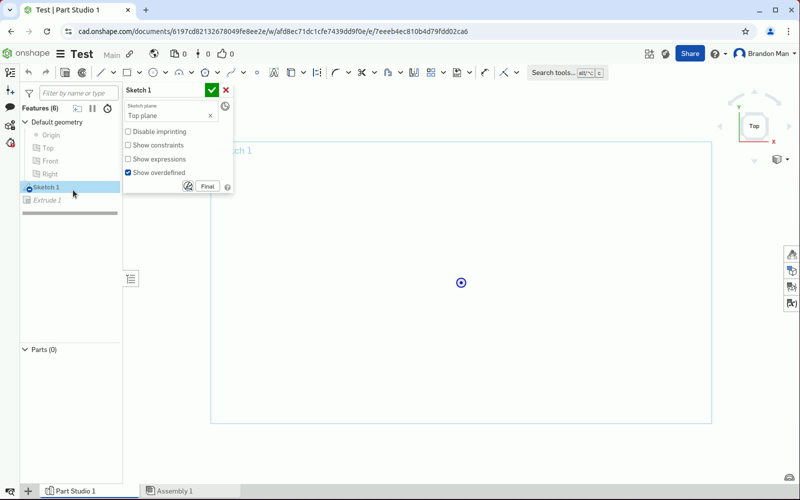
mouse_move(229, 92)
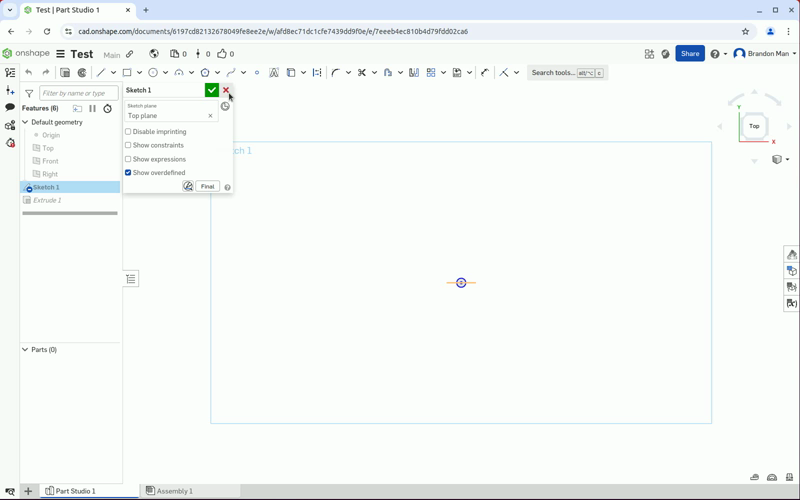
click(229, 92)
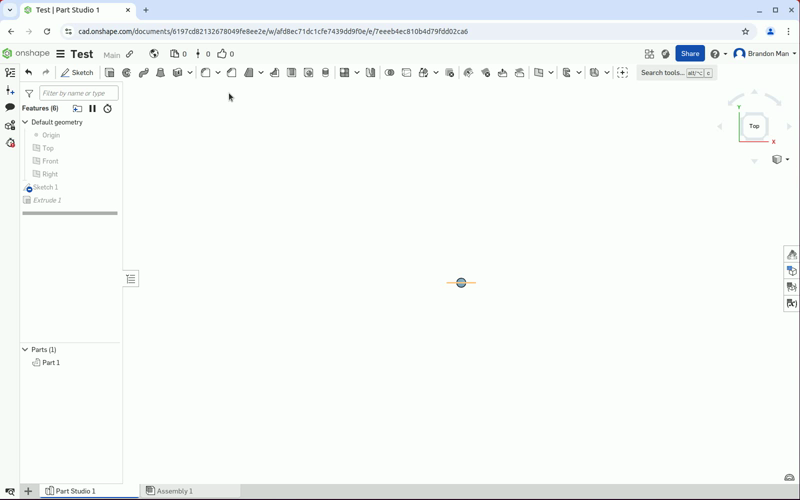
mouse_move(73, 352)
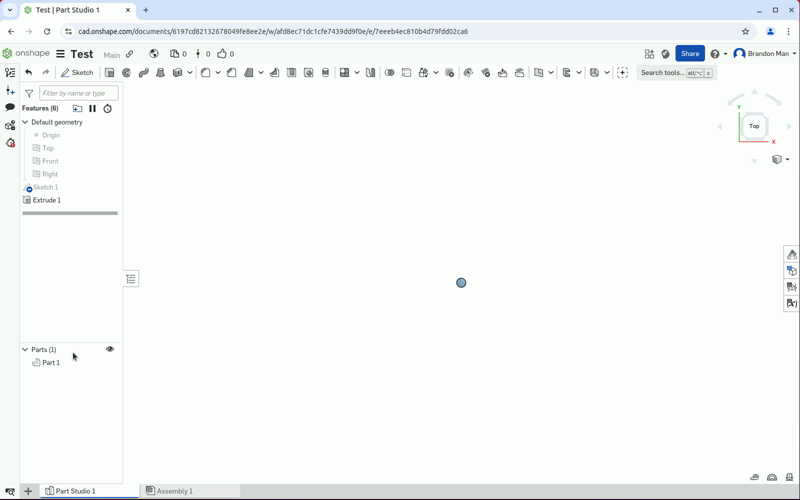
key(y)
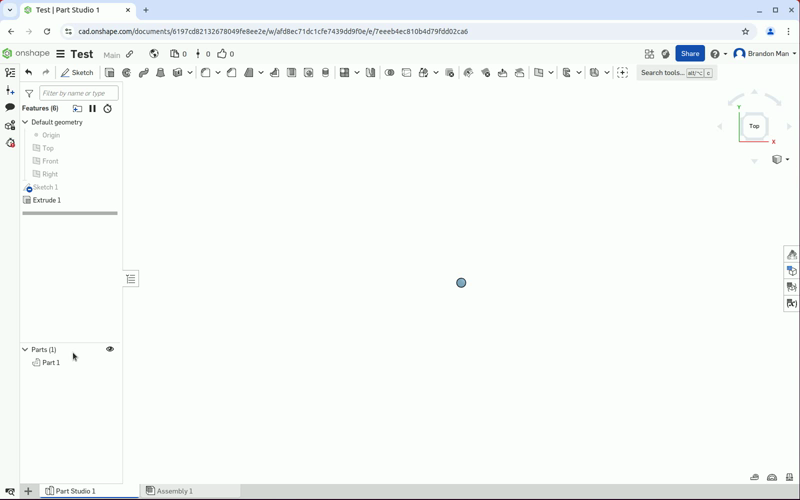
key(shift+p)
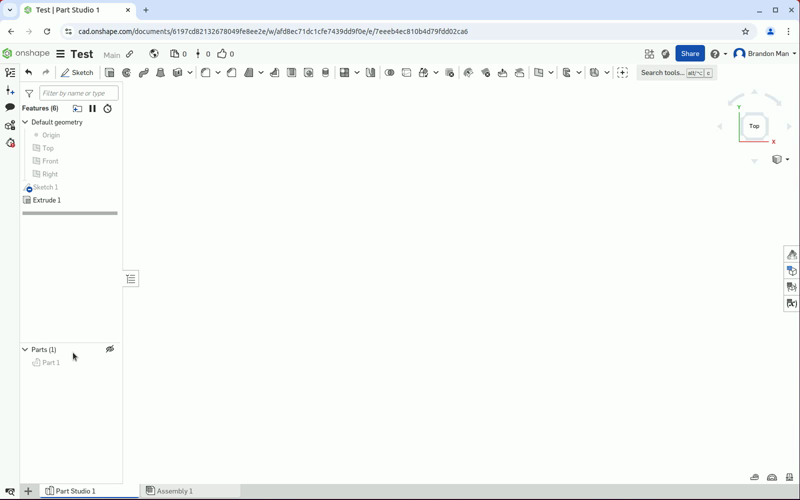
key(space)
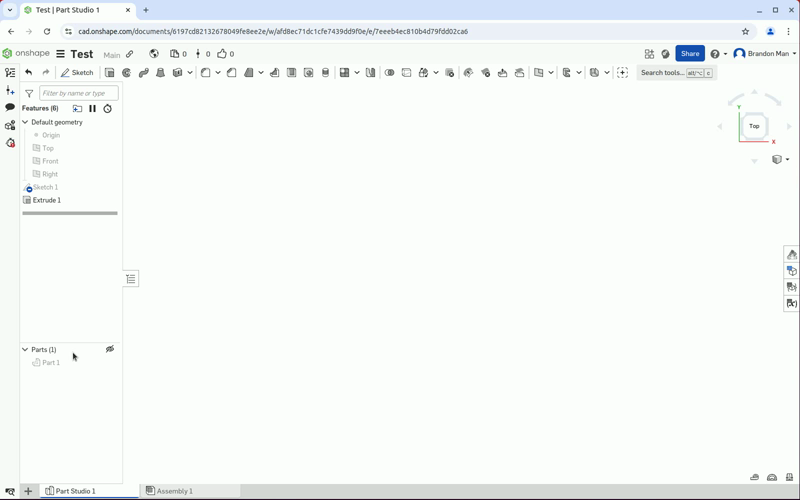
key_down(shift)
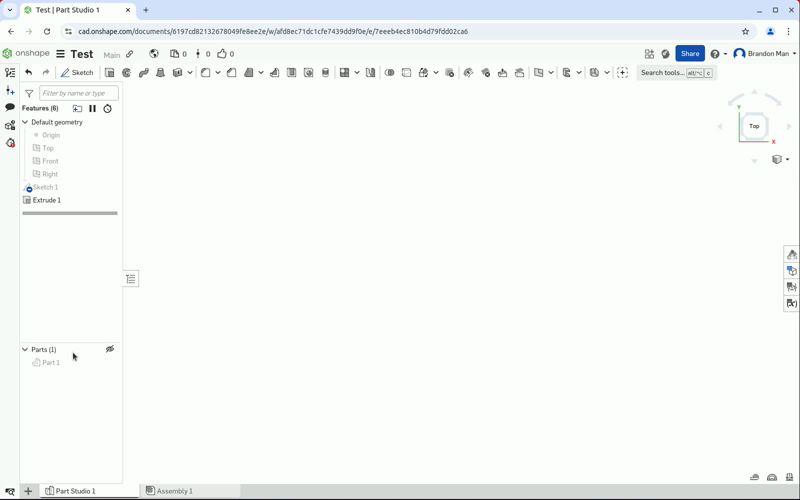
key(up)
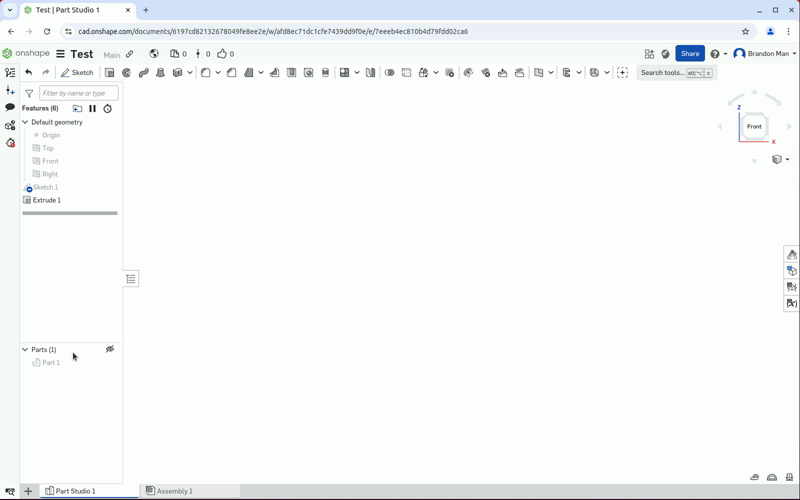
key_up(shift)
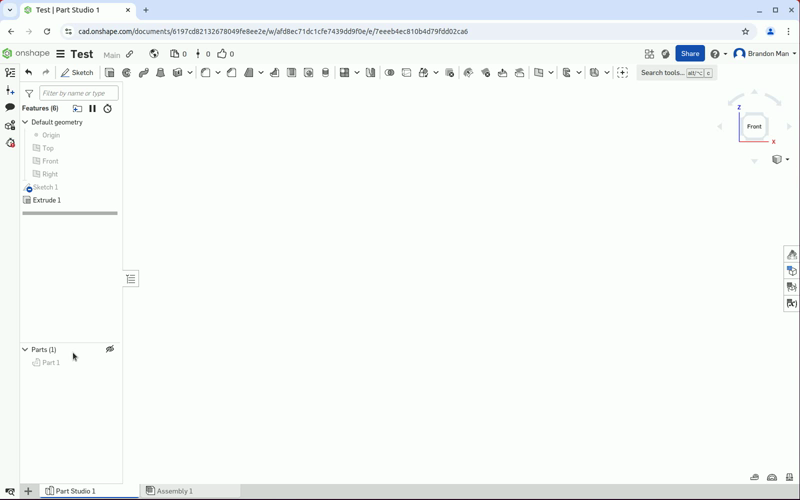
mouse_move(73, 352)
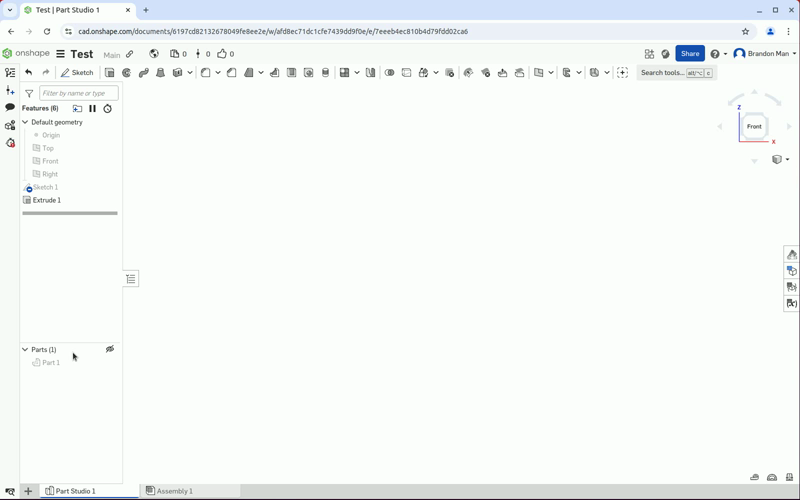
key(shift+y)
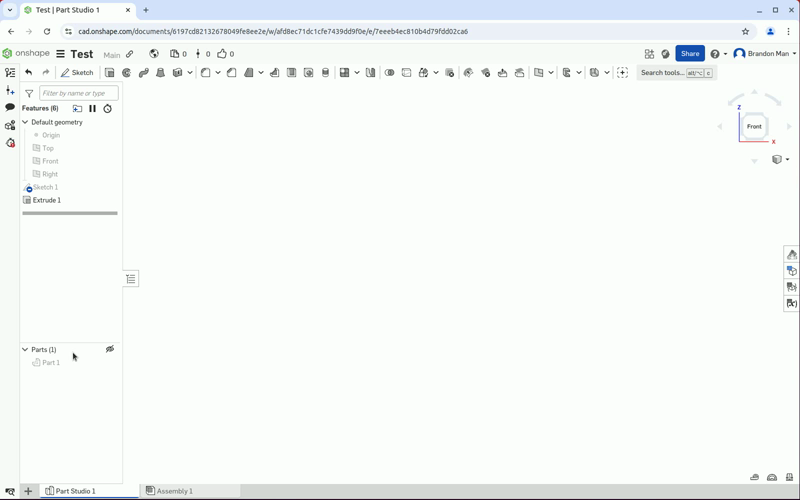
key(shift+s)
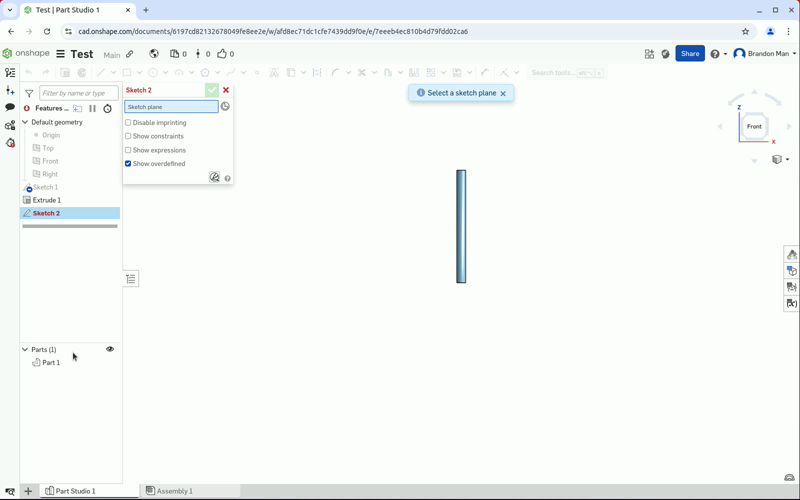
mouse_move(73, 163)
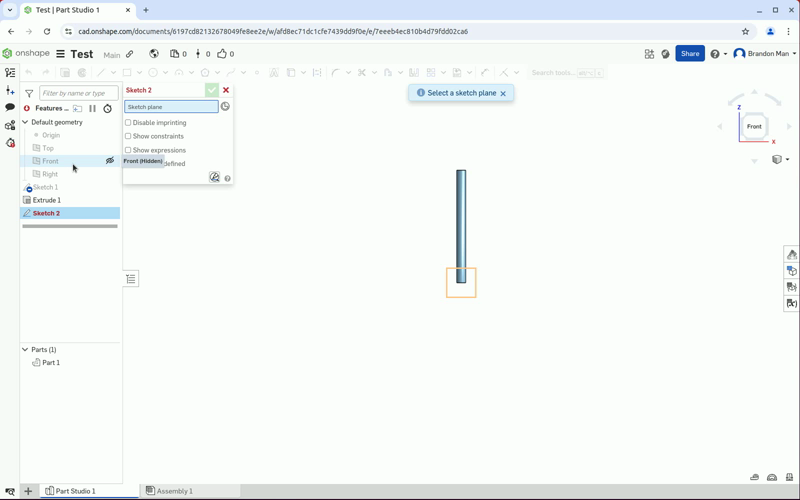
click(73, 163)
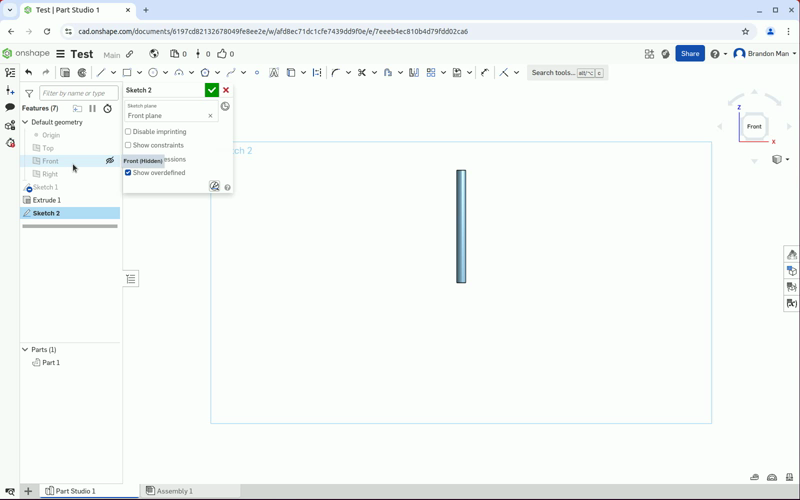
mouse_move(73, 352)
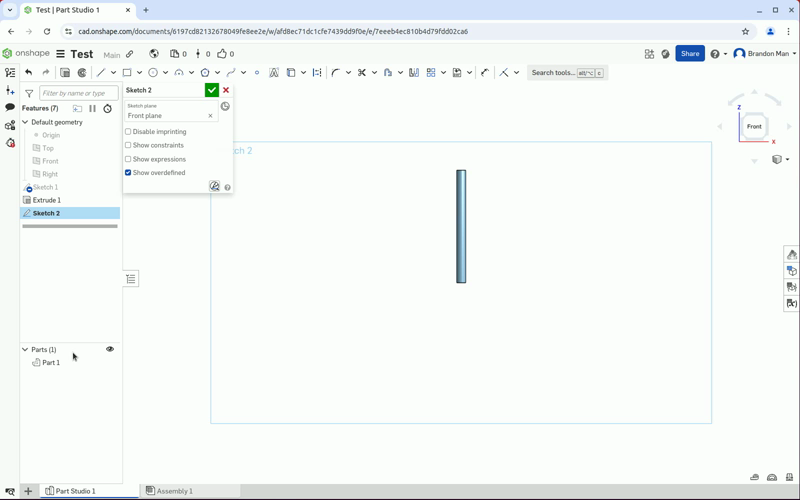
key(y)
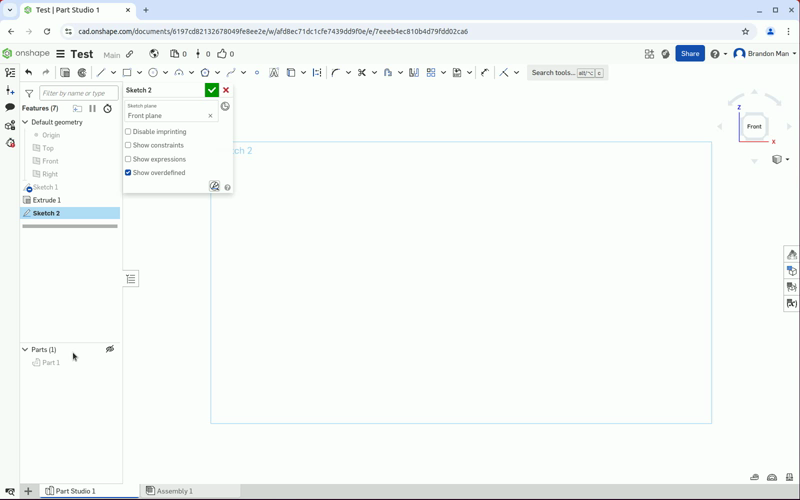
key(c)
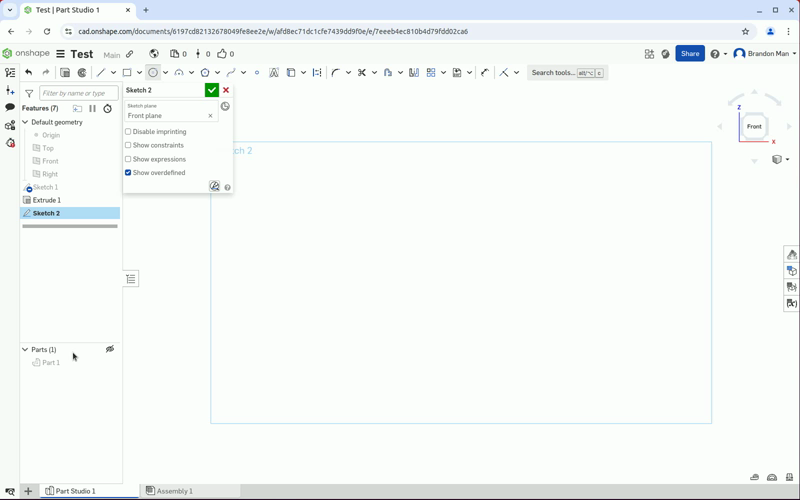
key_down(shift)
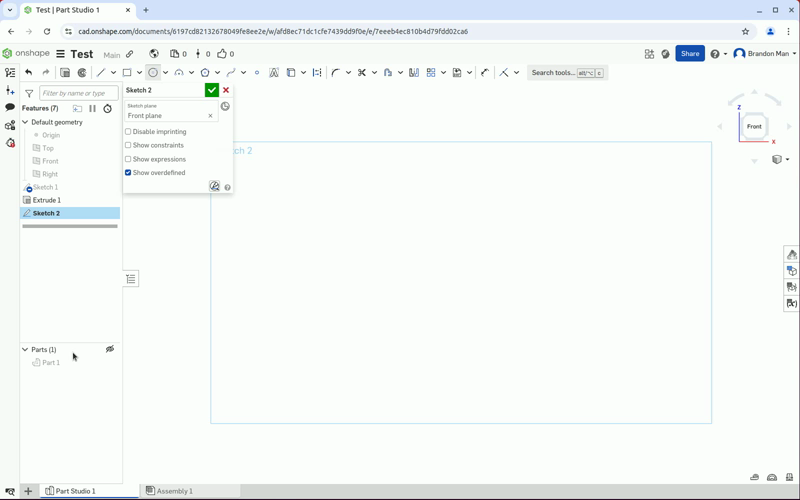
mouse_move(461, 282)
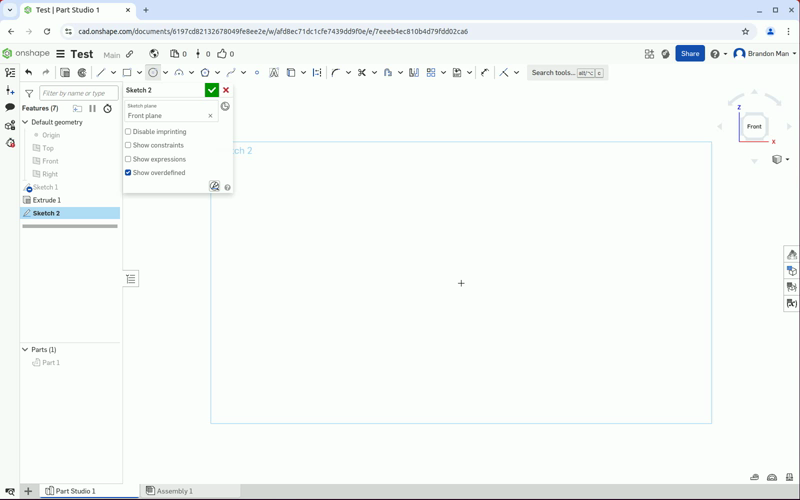
click(461, 282)
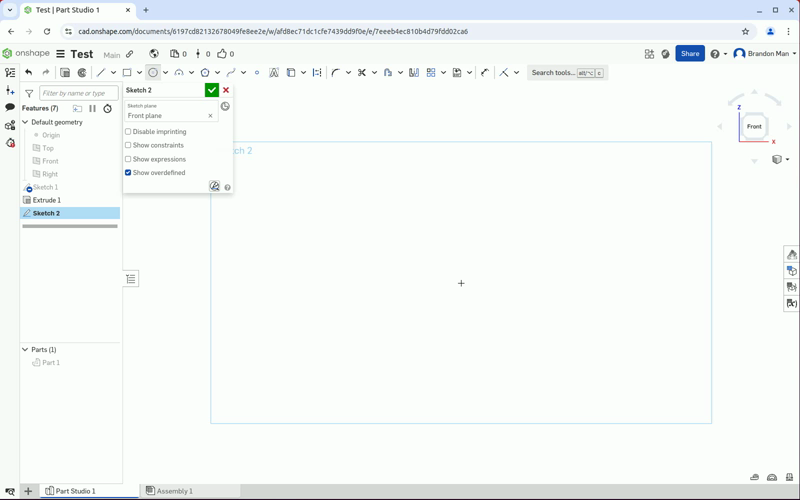
key_up(shift)
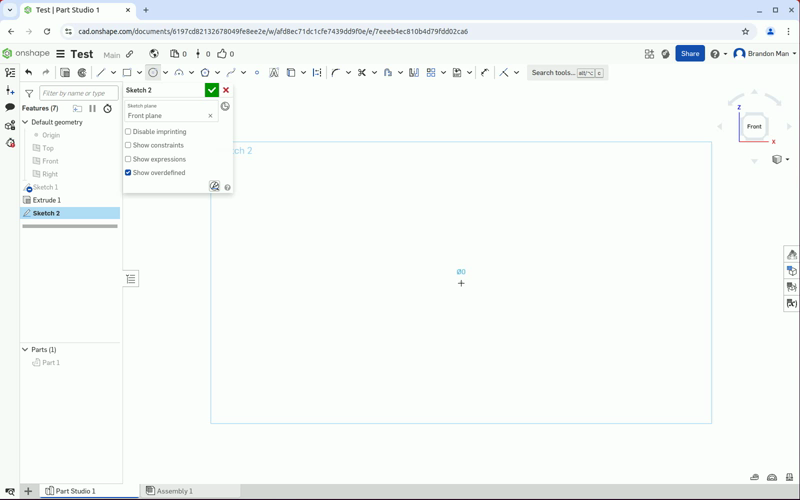
mouse_move(465, 282)
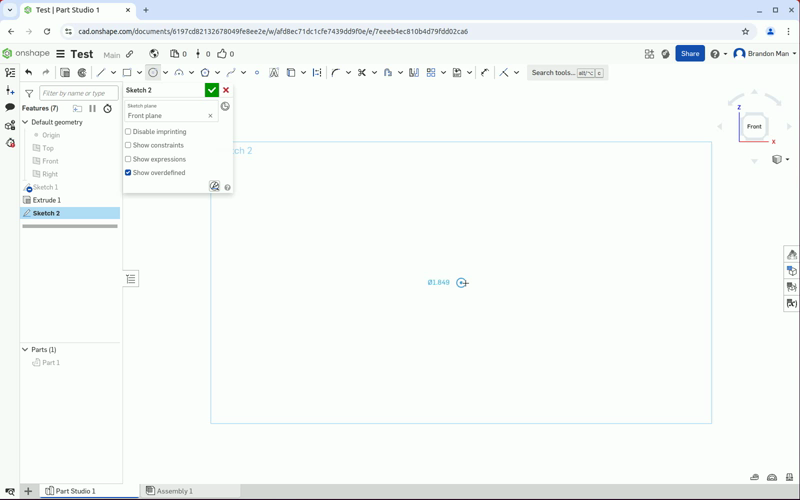
click(465, 282)
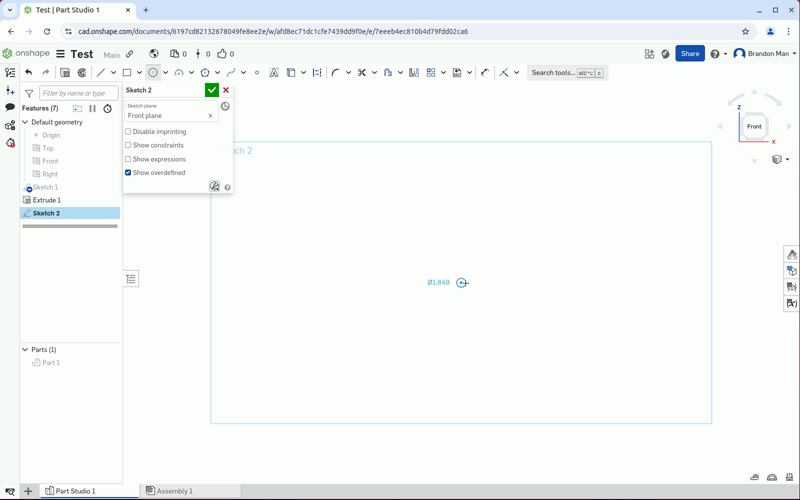
key(esc)
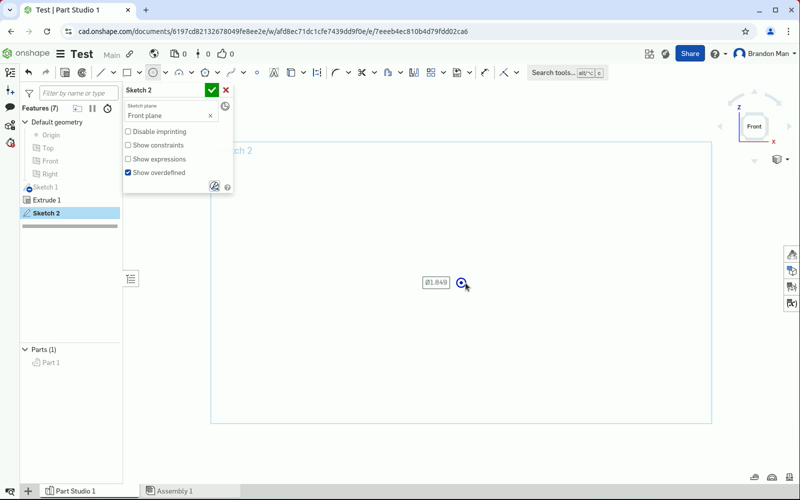
mouse_move(464, 280)
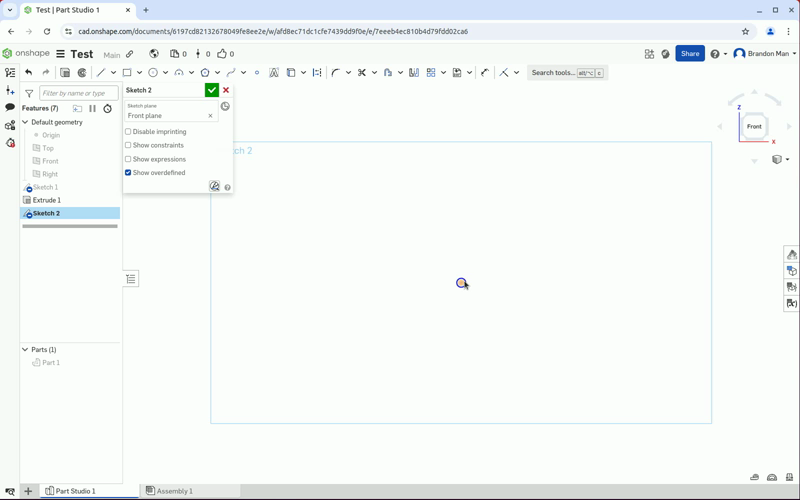
scroll(6)
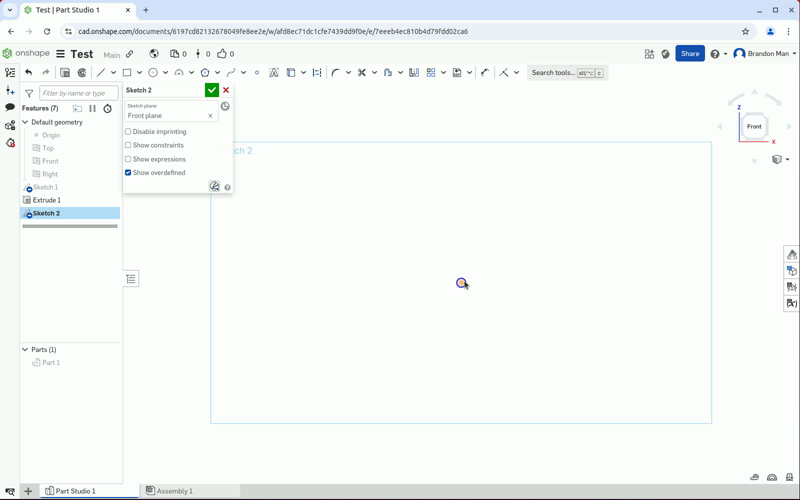
scroll(6)
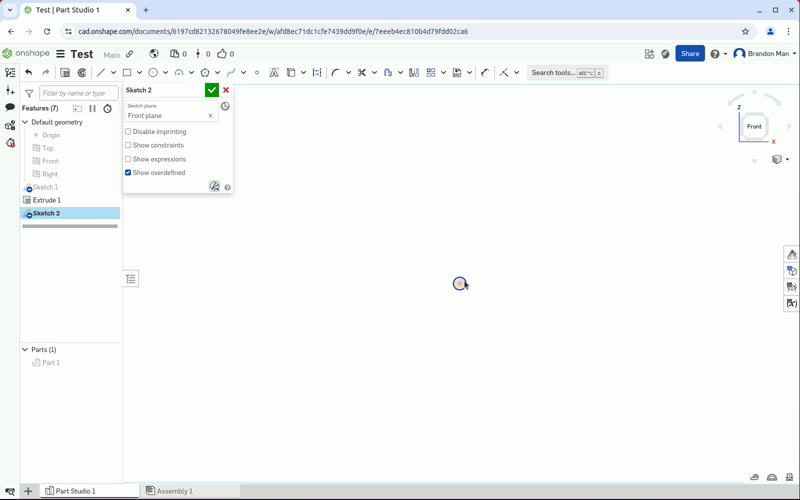
scroll(6)
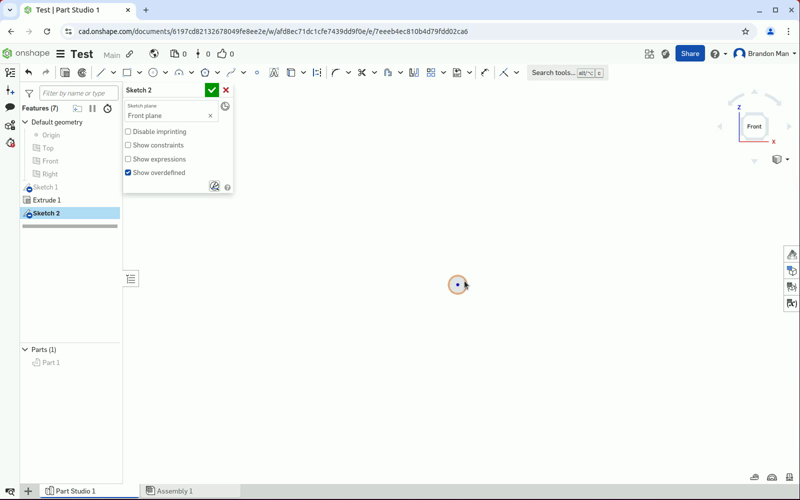
scroll(6)
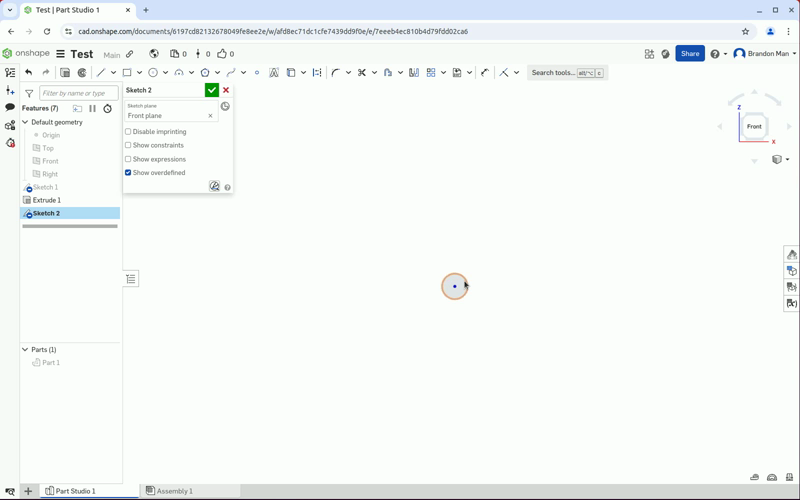
scroll(6)
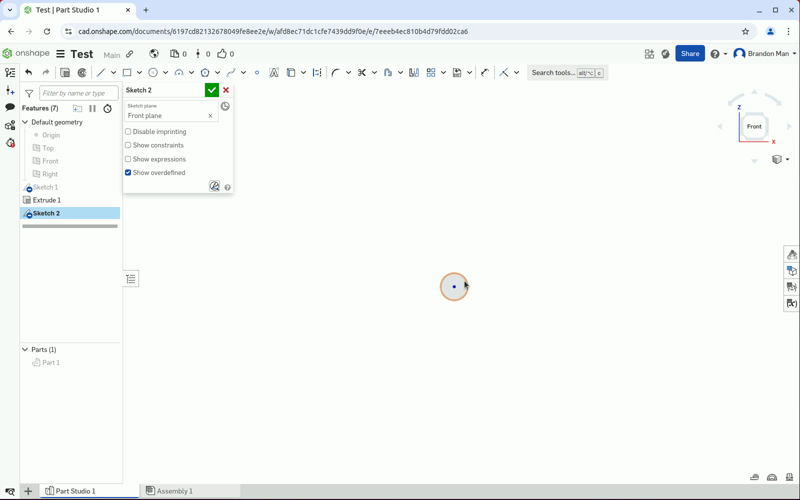
scroll(6)
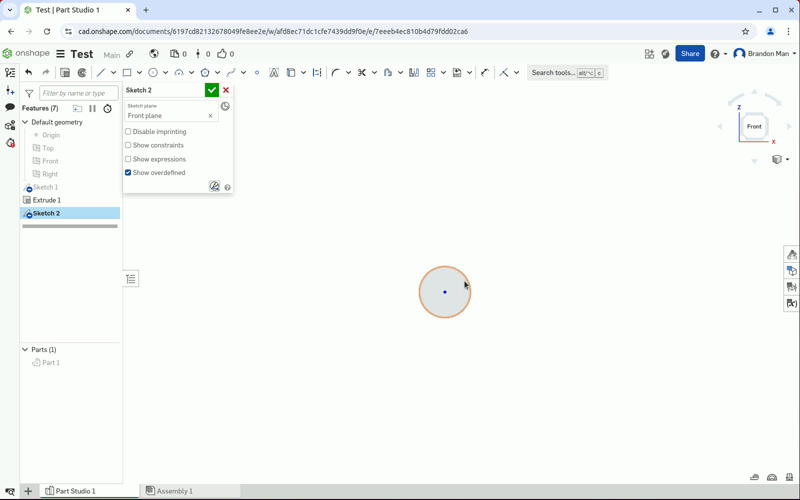
scroll(6)
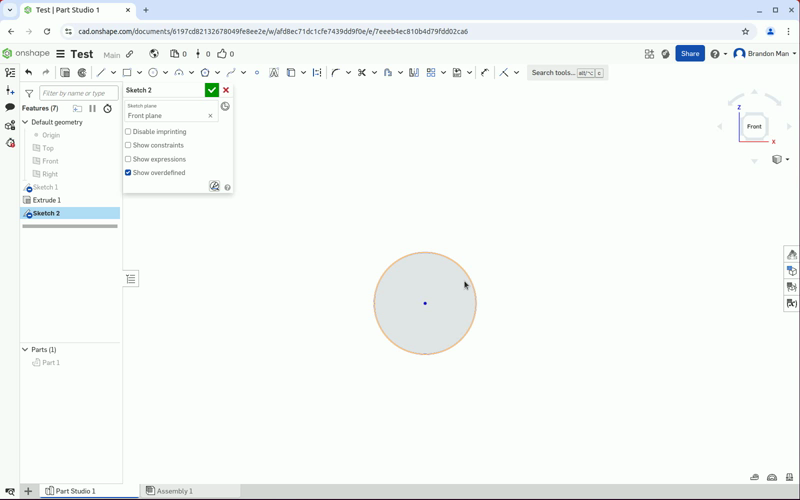
click(464, 280)
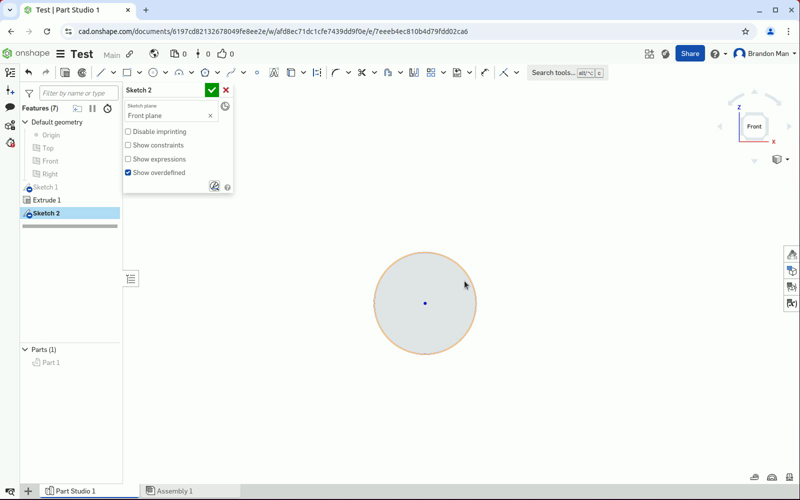
scroll(-6)
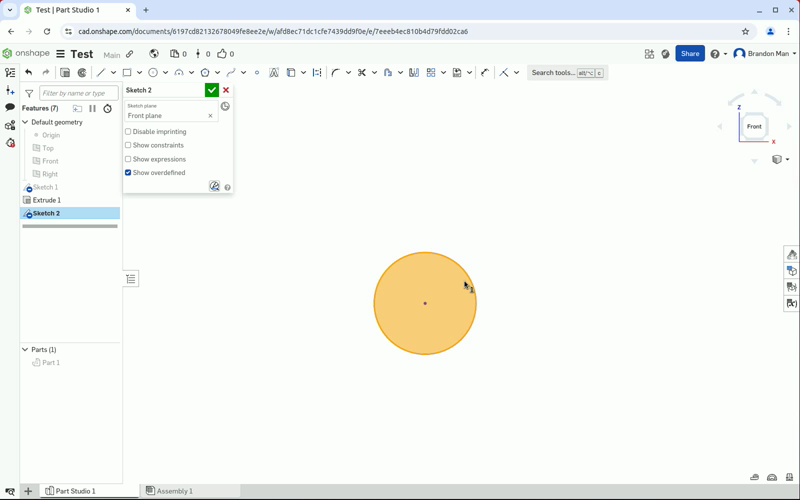
scroll(-6)
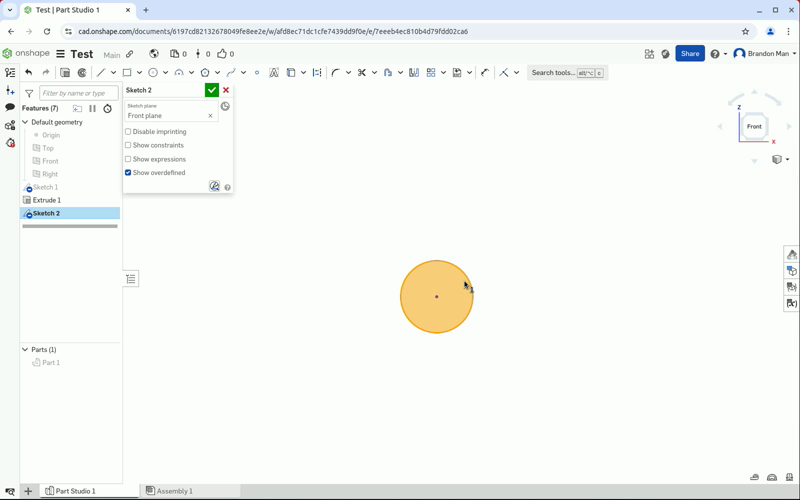
scroll(-6)
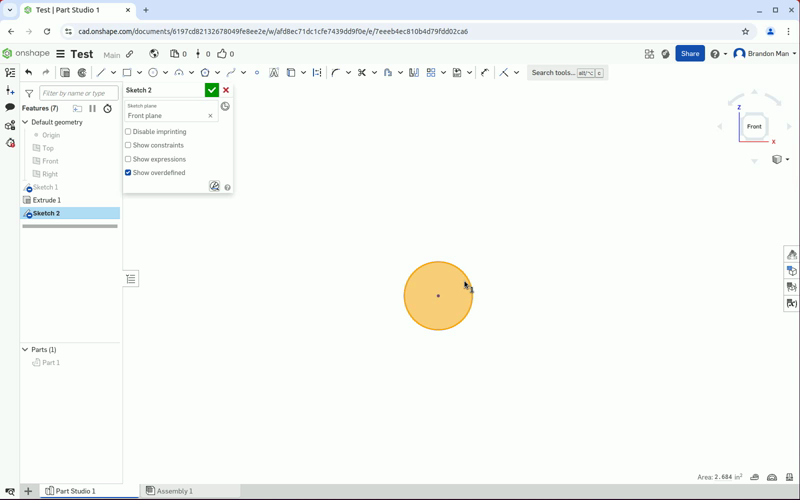
scroll(-6)
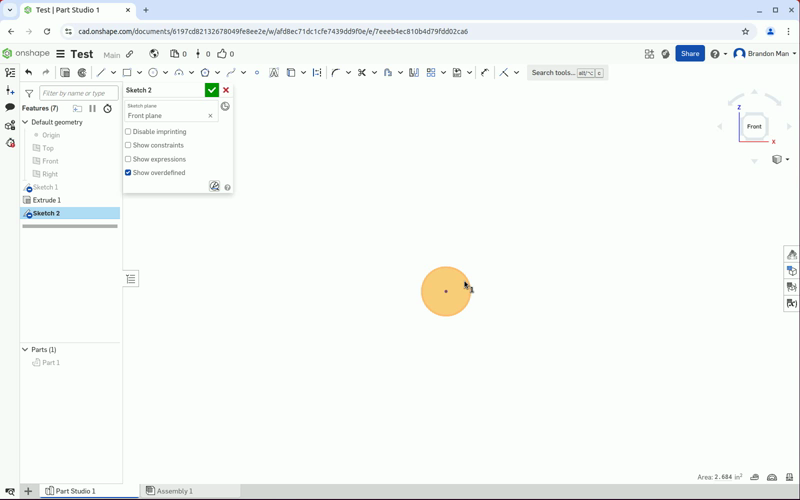
scroll(-6)
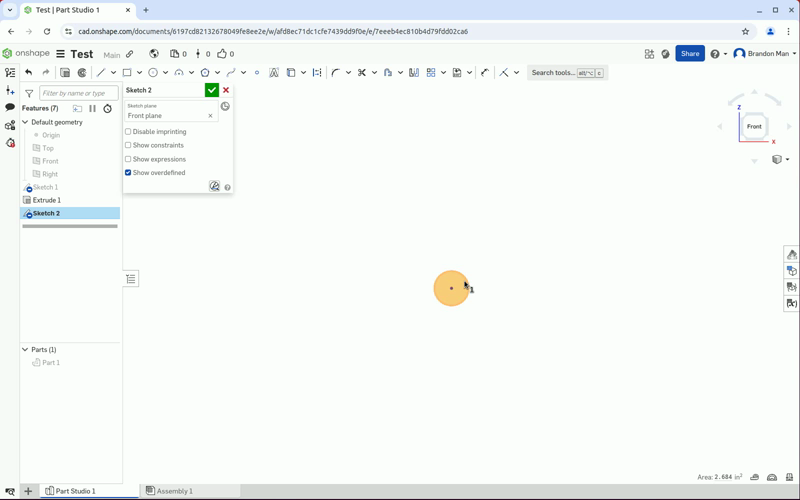
scroll(-6)
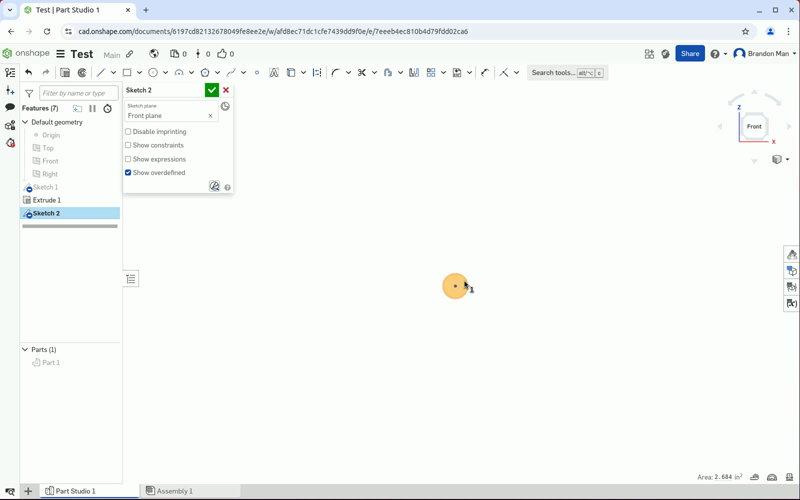
scroll(-6)
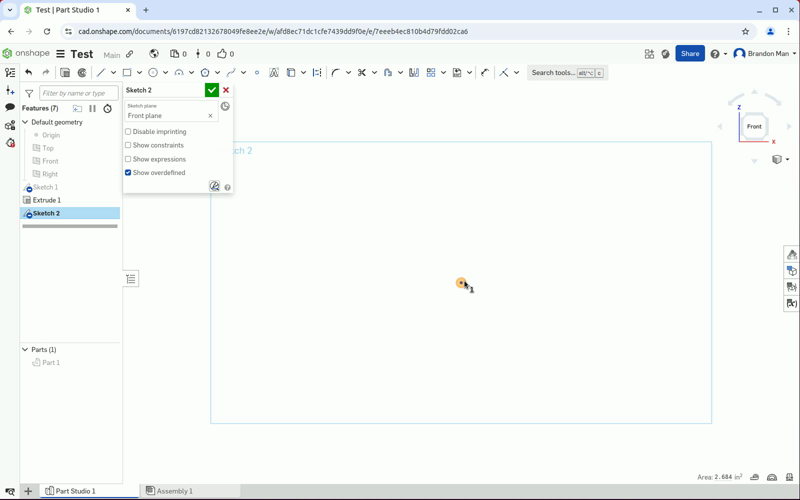
mouse_move(73, 352)
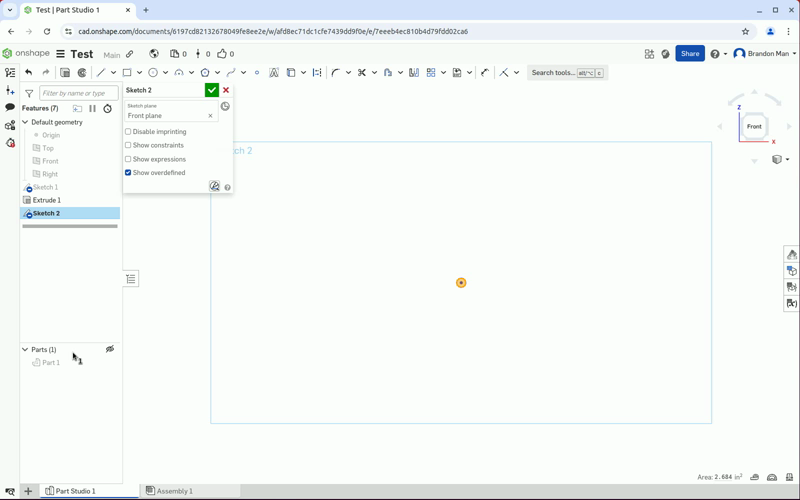
key(shift+y)
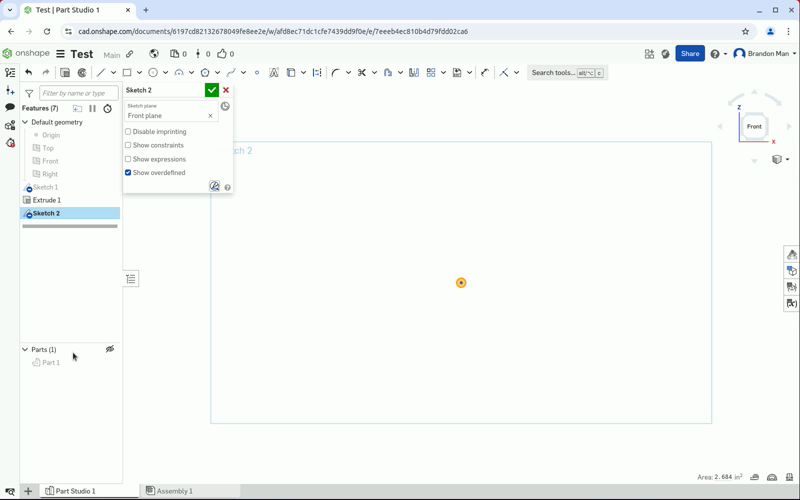
key(shift+e)
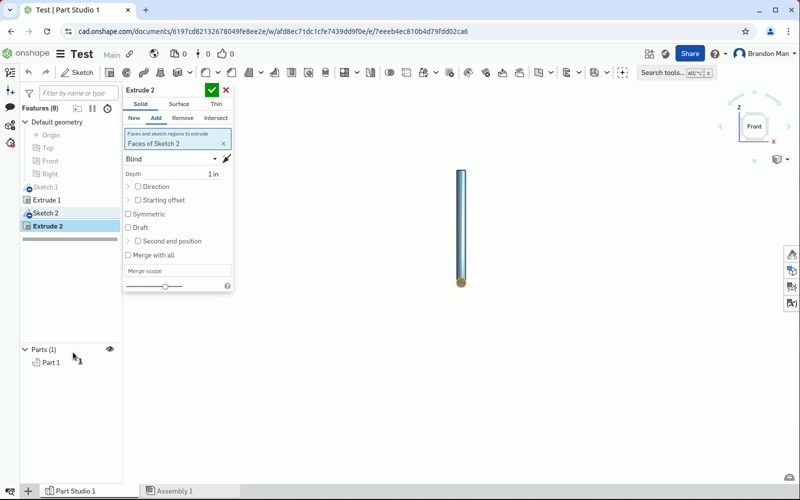
mouse_move(143, 106)
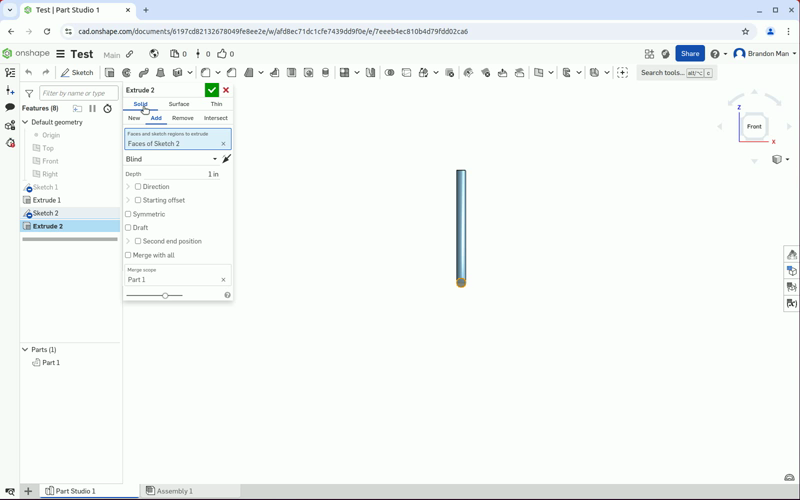
click(143, 106)
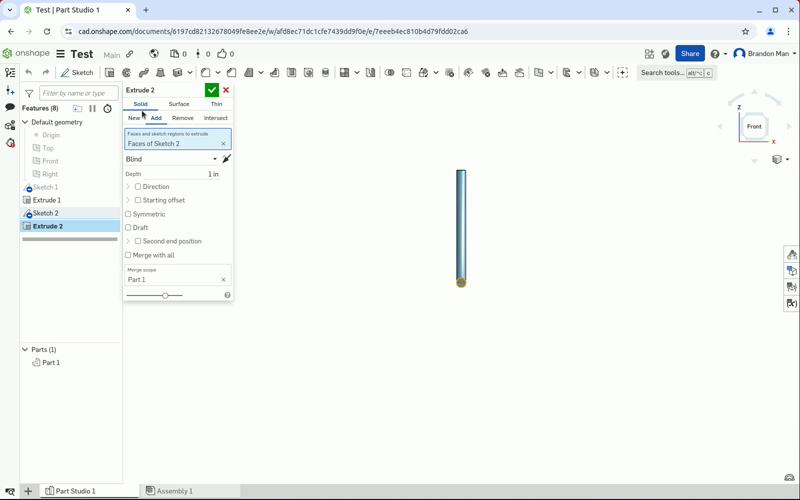
mouse_move(137, 120)
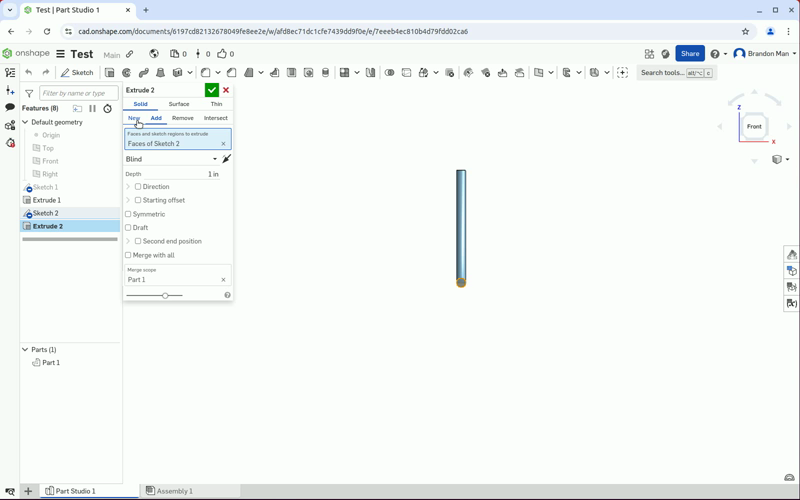
click(137, 120)
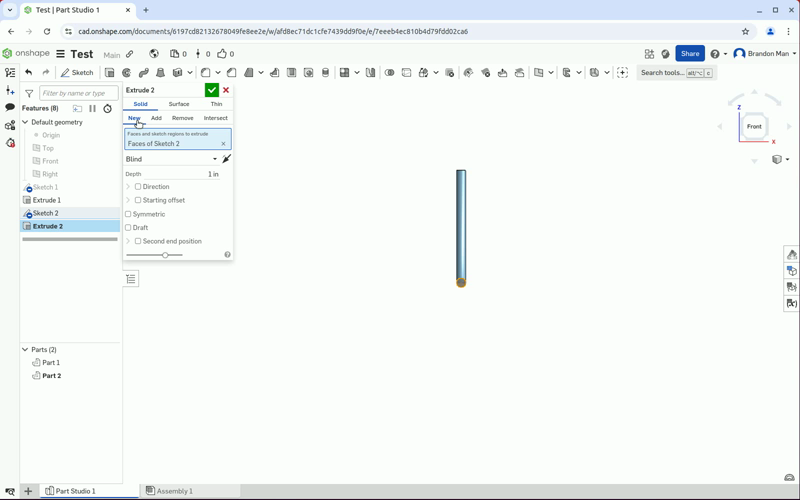
key(tab, 4)
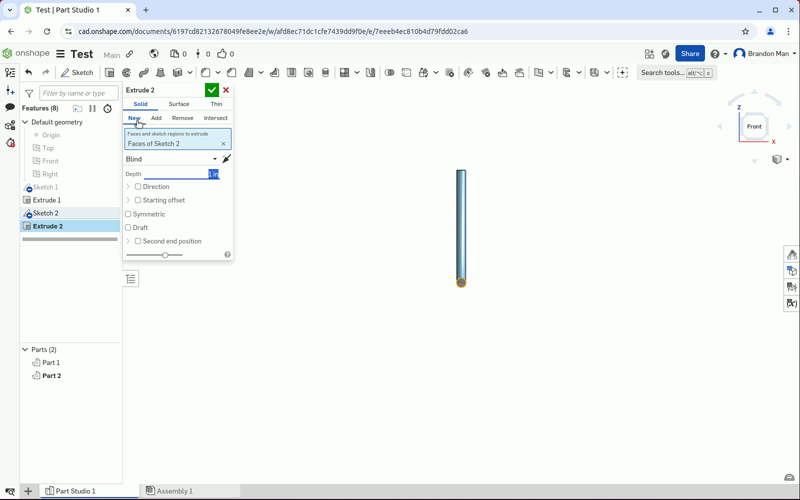
text(-7.703)
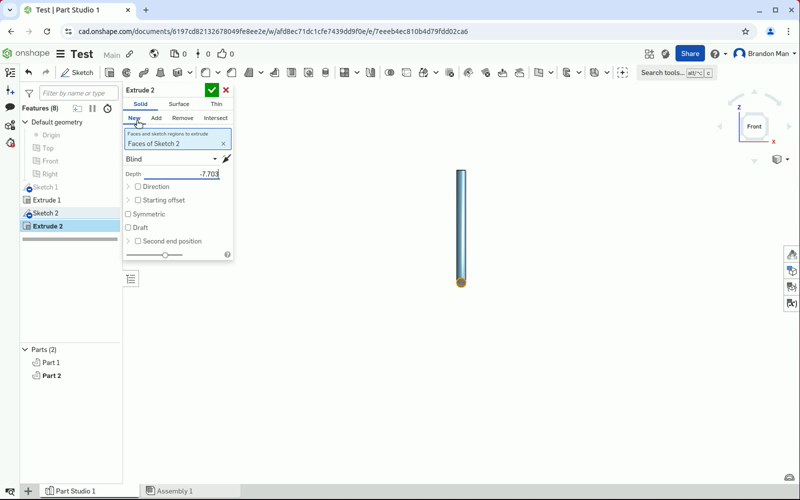
key(enter)
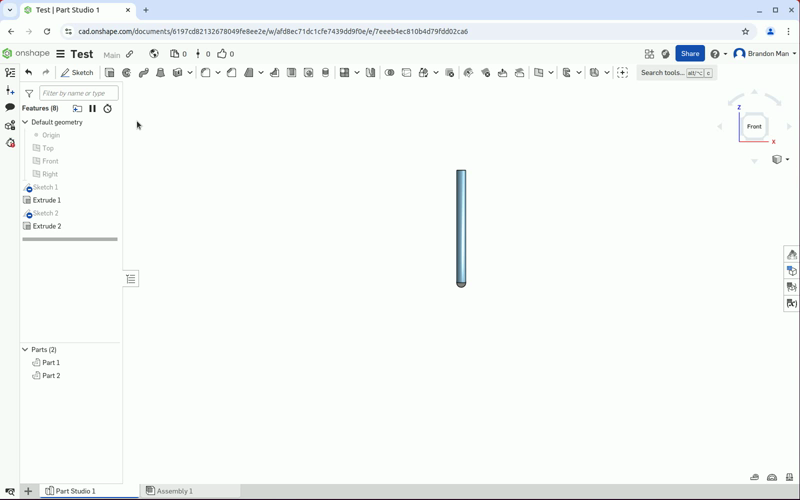
key(shift+h)
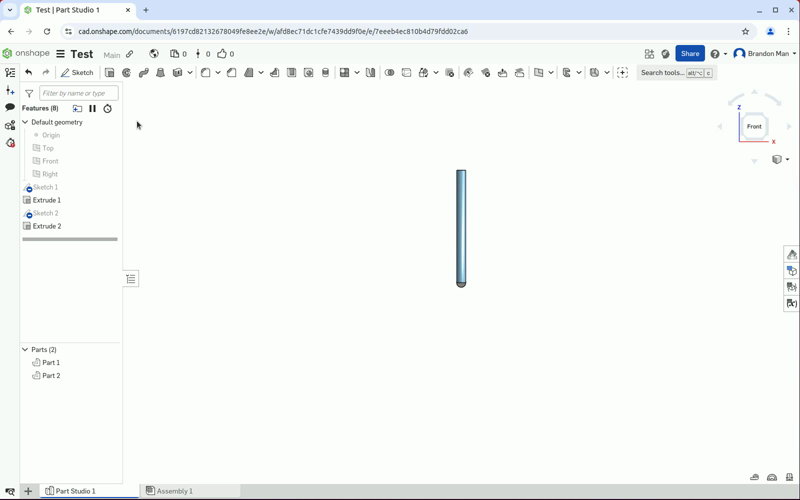
key(shift+h)
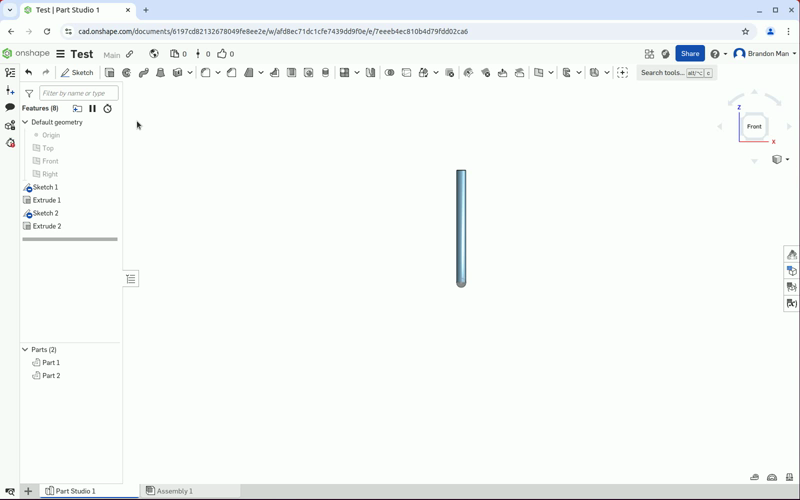
key(shift+7)
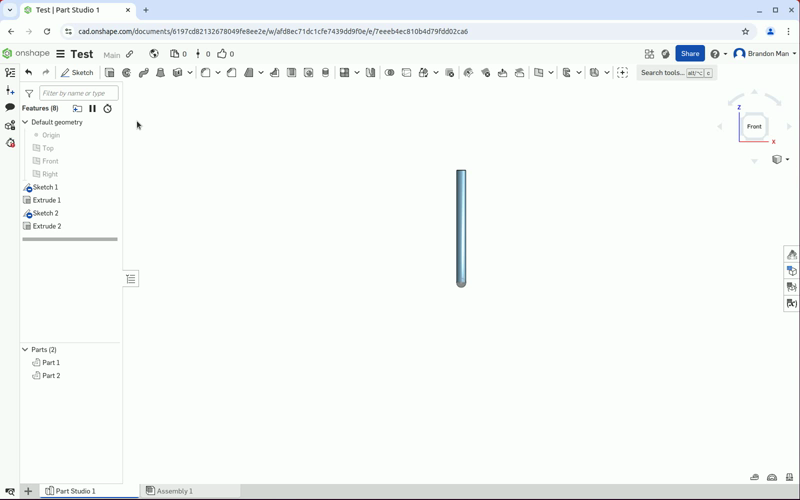
key(left, 2)
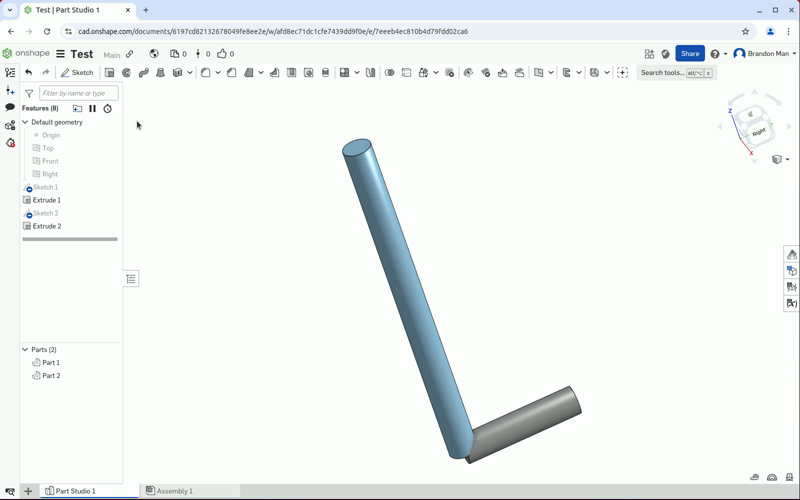
key(down, 2)
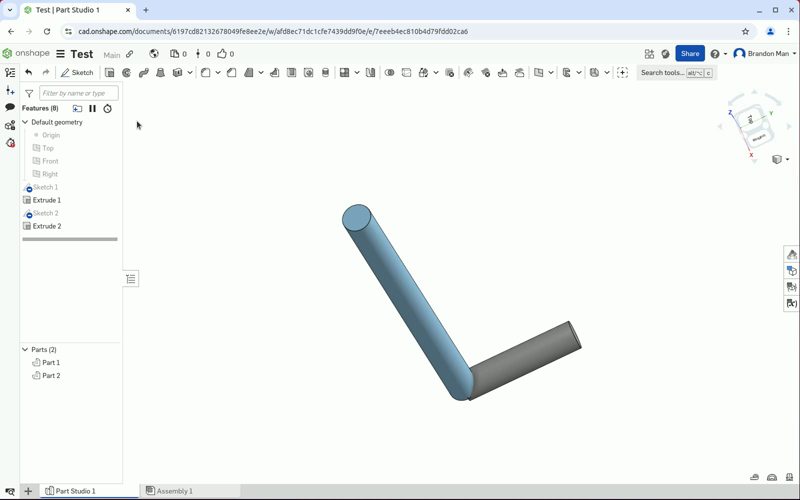
key(up, 2)
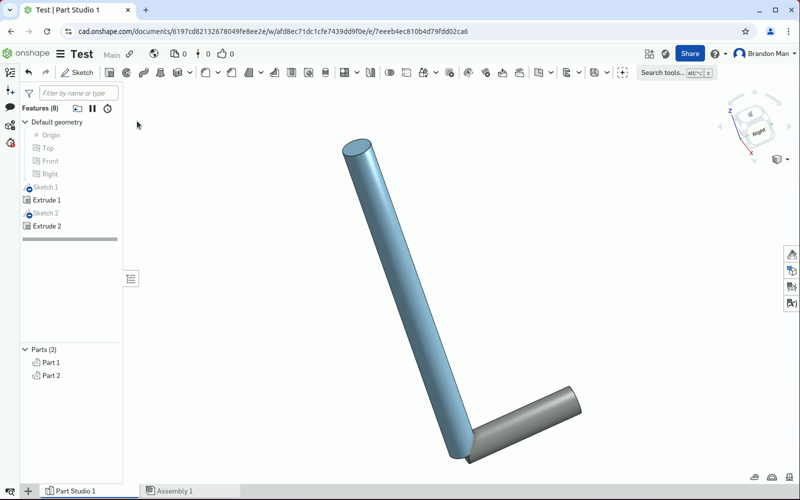
key(right, 2)
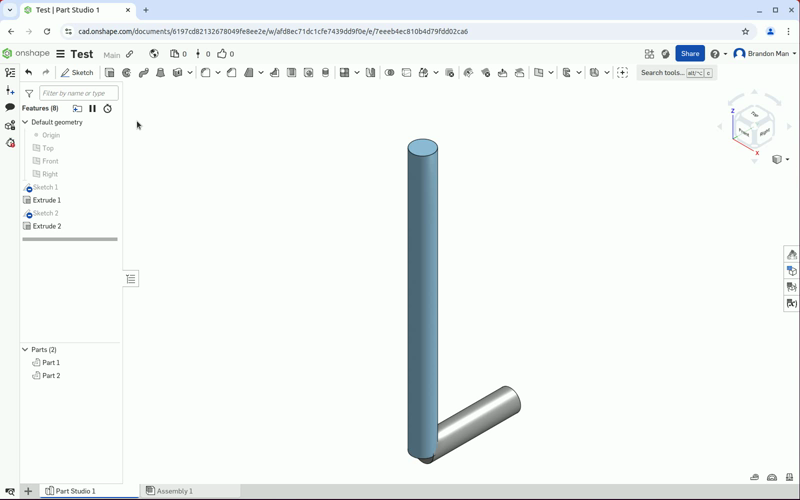
mouse_move(73, 189)
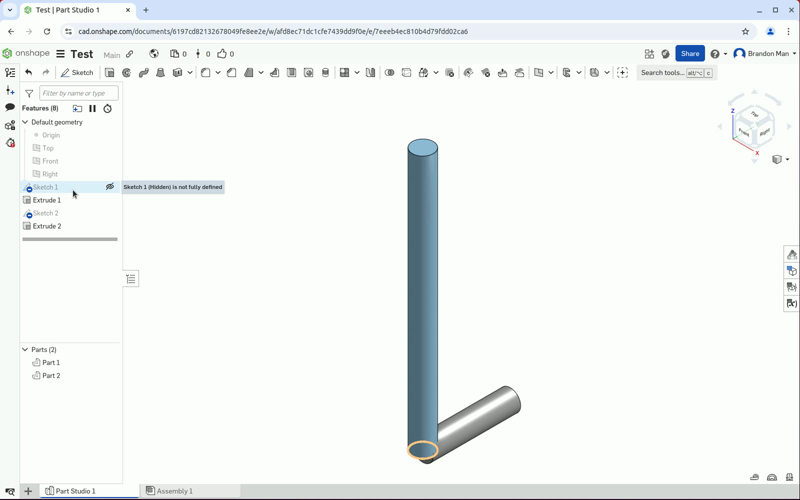
click(73, 189)